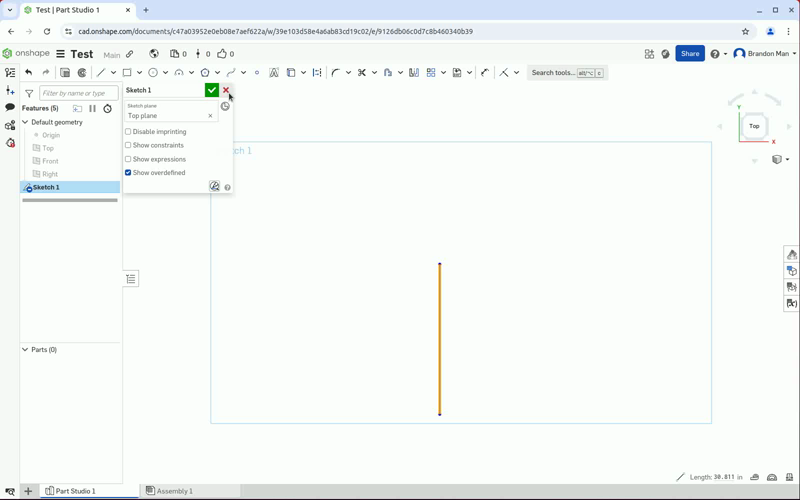
key(shift+h)
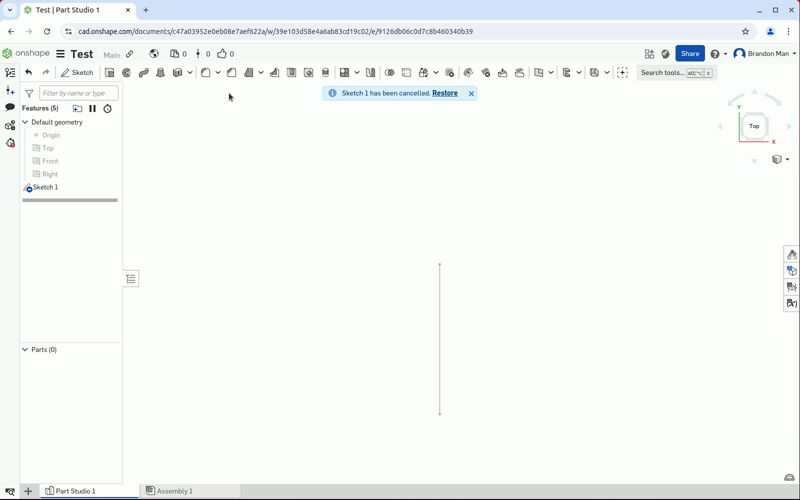
mouse_move(73, 352)
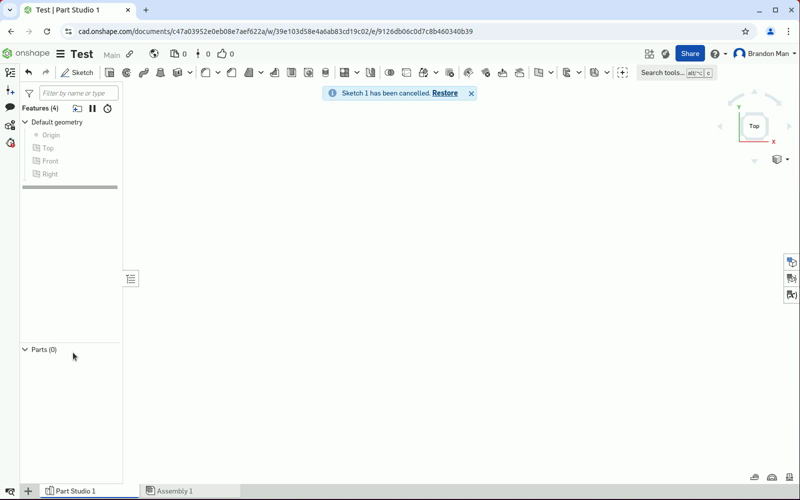
key(y)
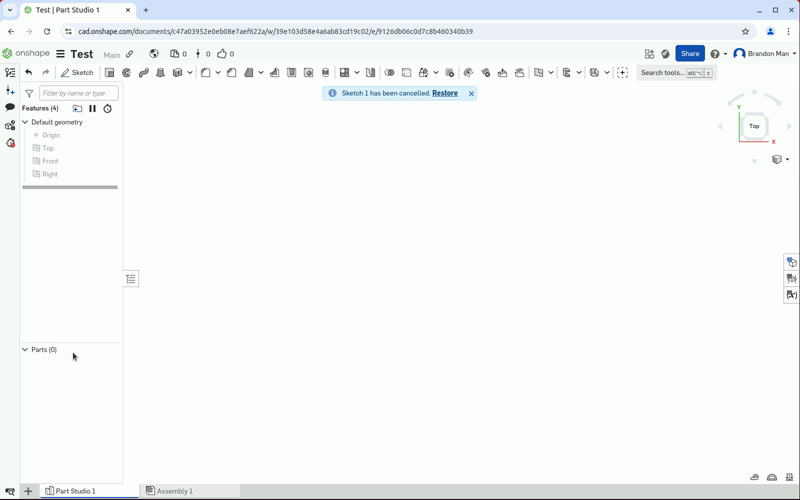
key(shift+p)
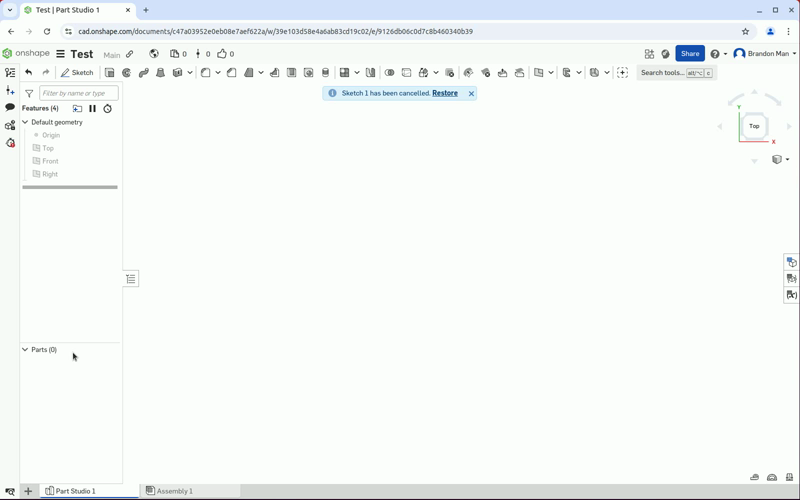
key(space)
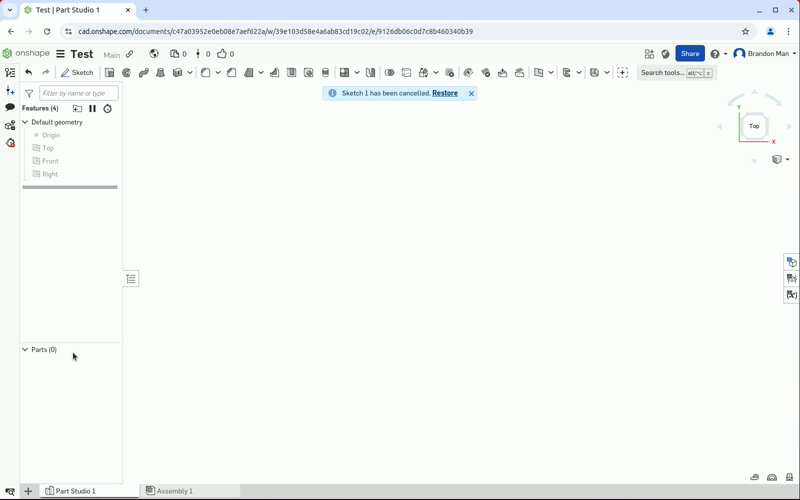
key_down(shift)
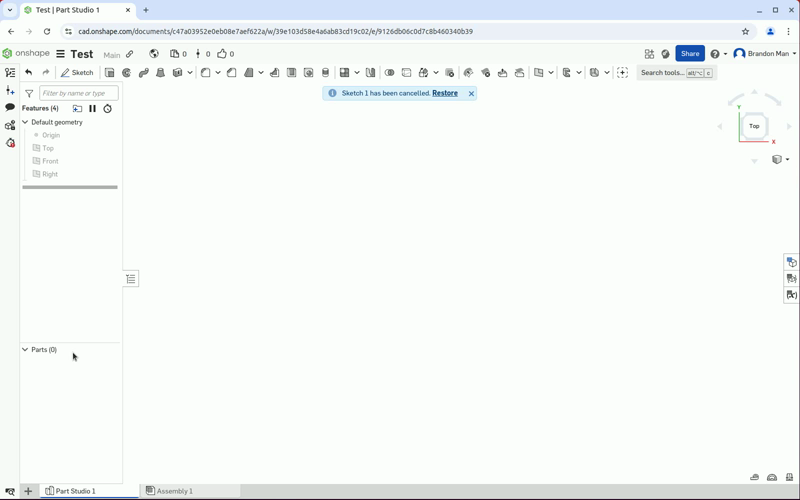
key(up)
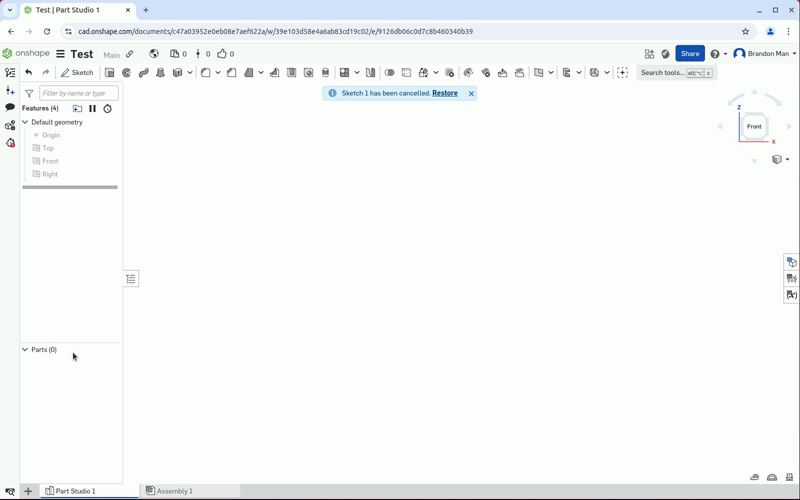
key_up(shift)
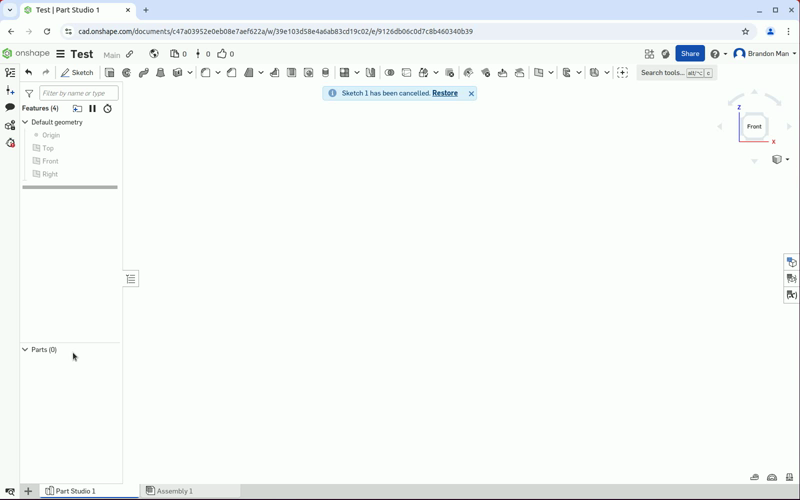
mouse_move(73, 352)
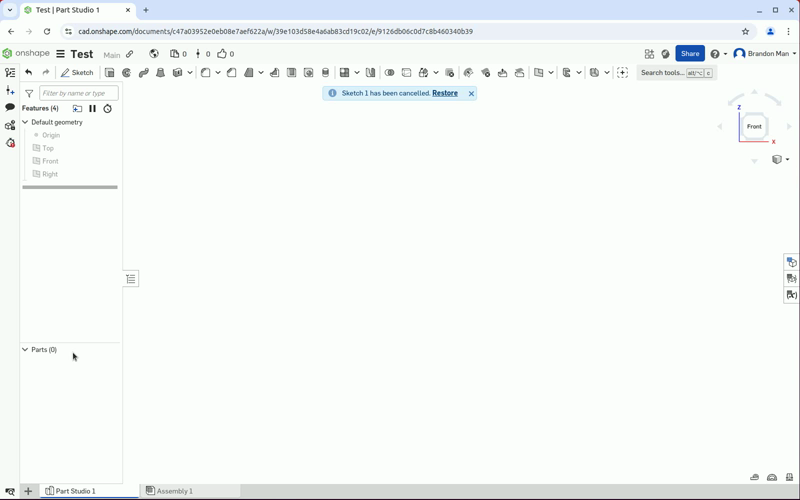
key(shift+y)
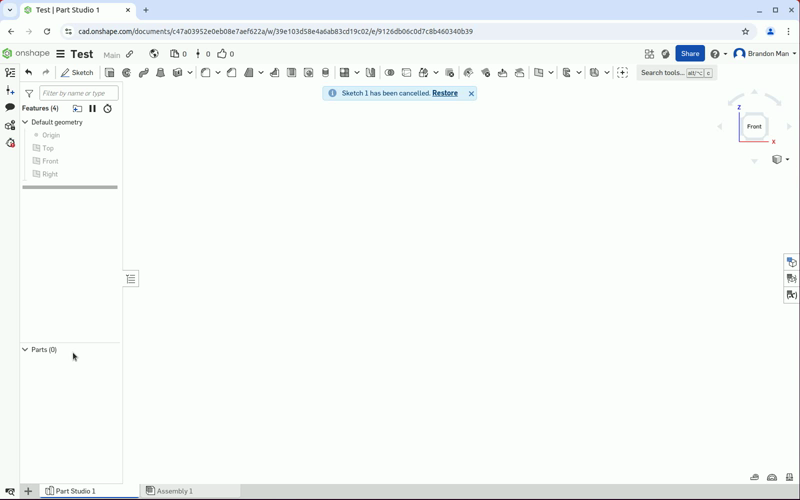
key(shift+s)
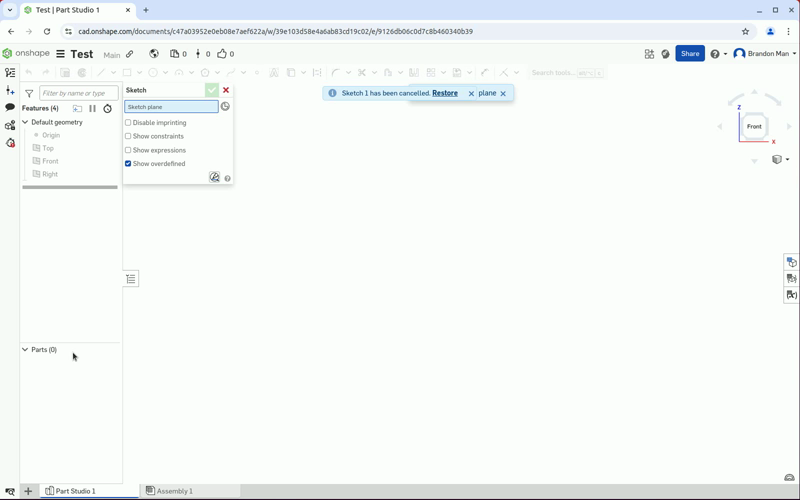
mouse_move(73, 163)
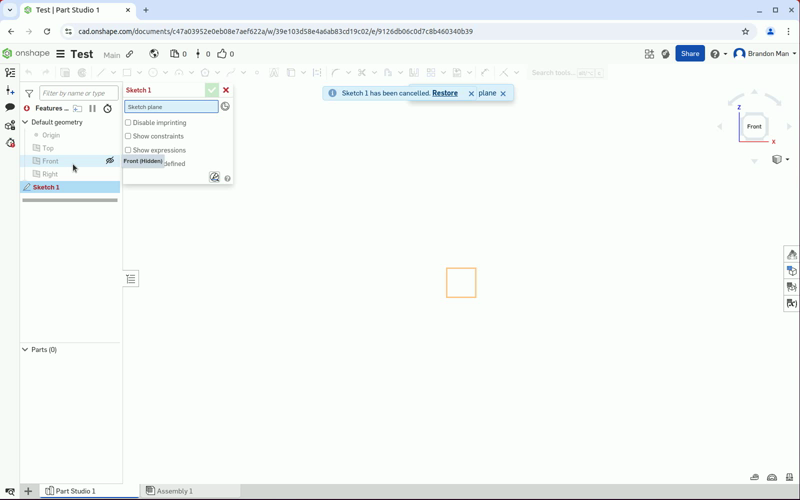
click(73, 163)
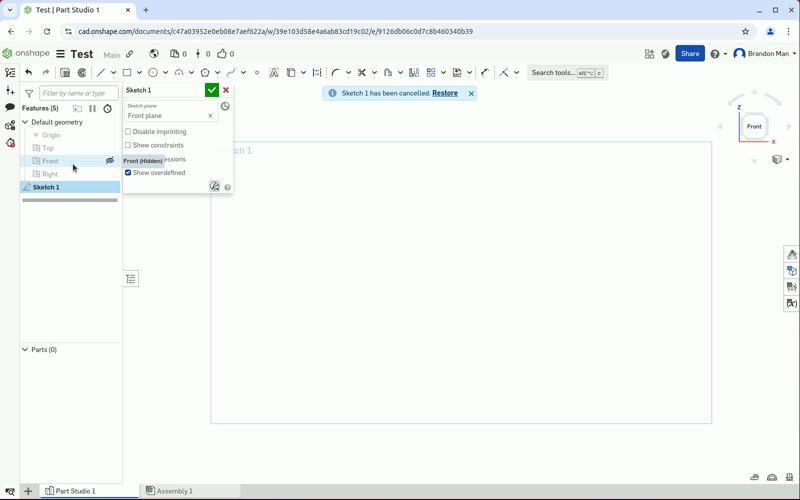
mouse_move(73, 352)
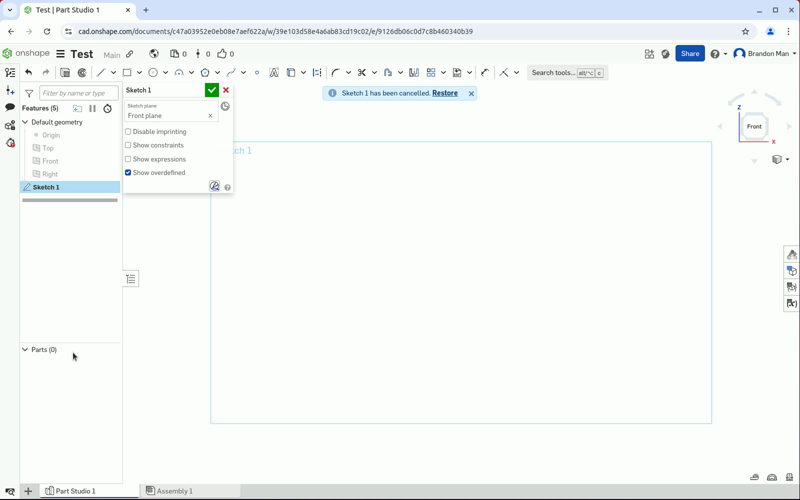
key(y)
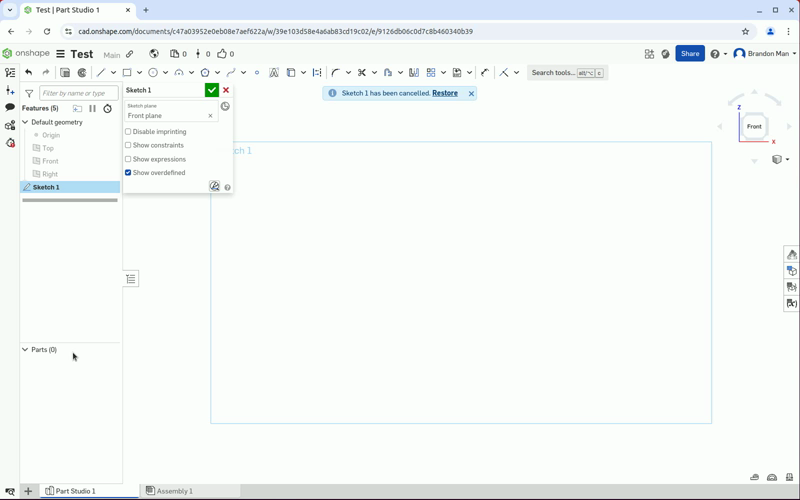
key(c)
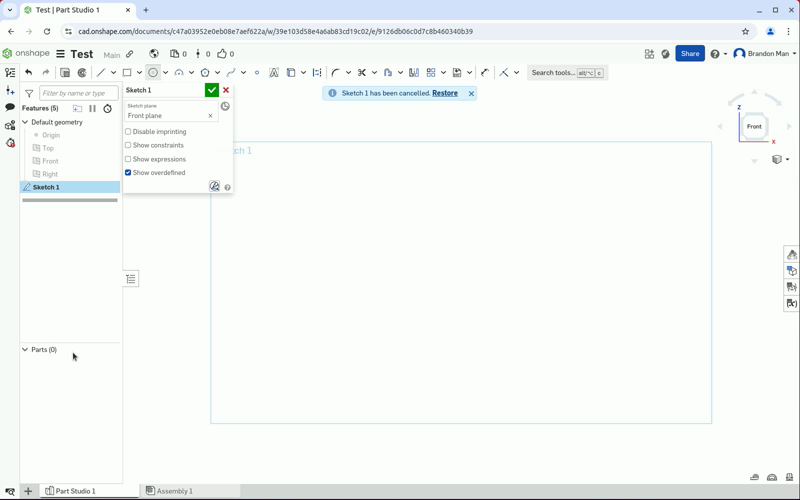
key_down(shift)
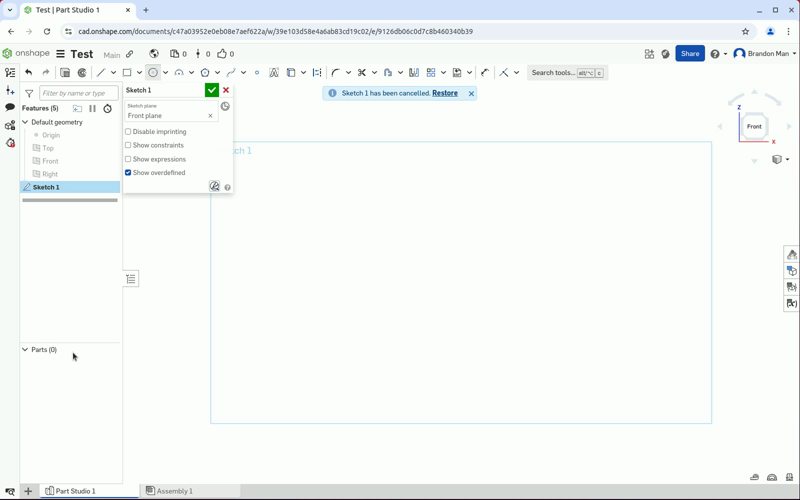
mouse_move(461, 282)
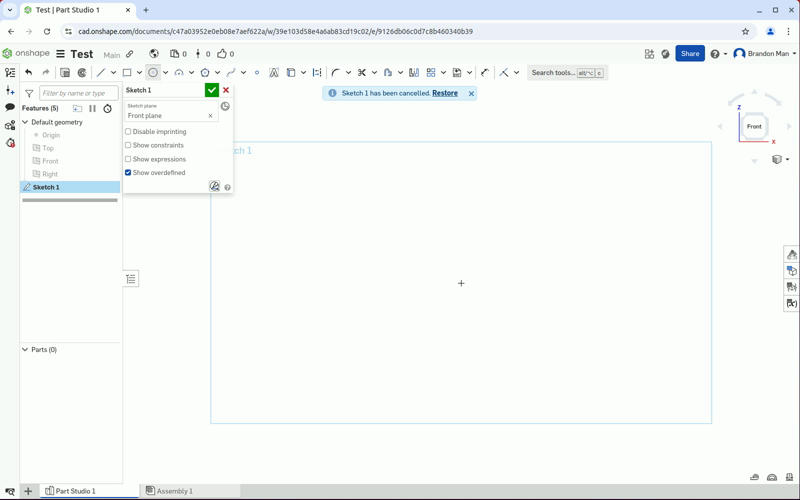
click(461, 282)
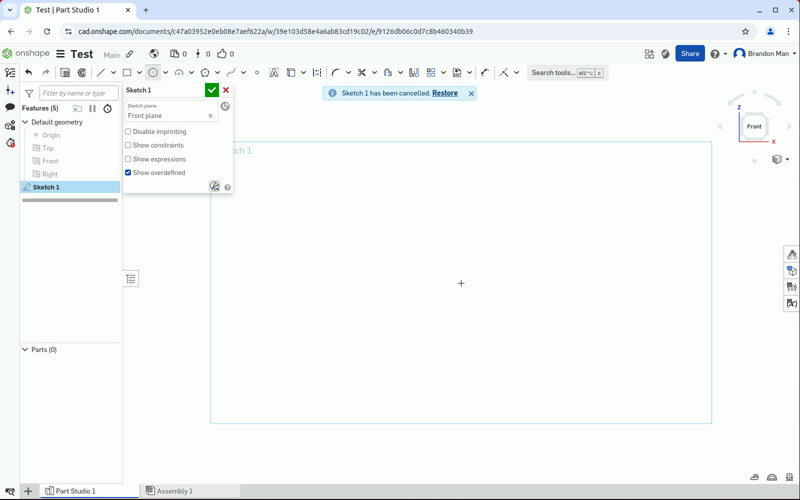
key_up(shift)
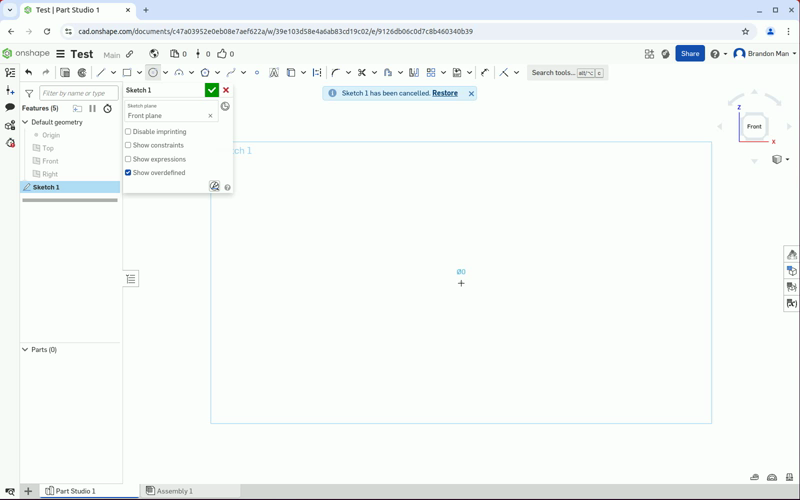
mouse_move(467, 282)
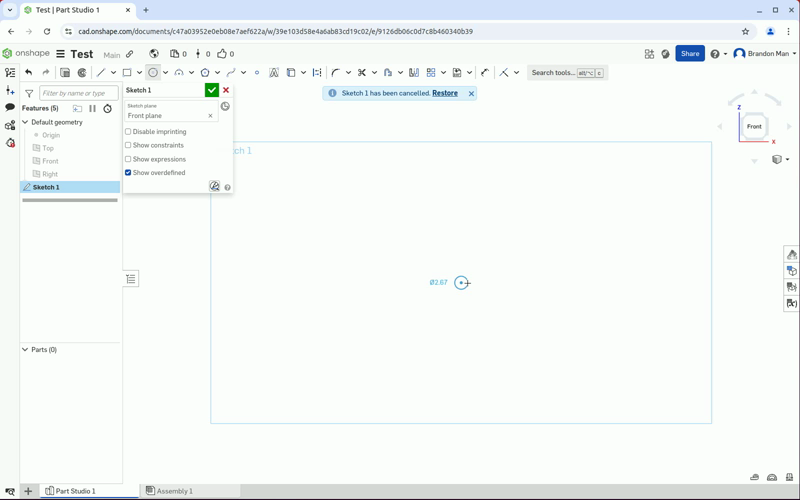
click(467, 282)
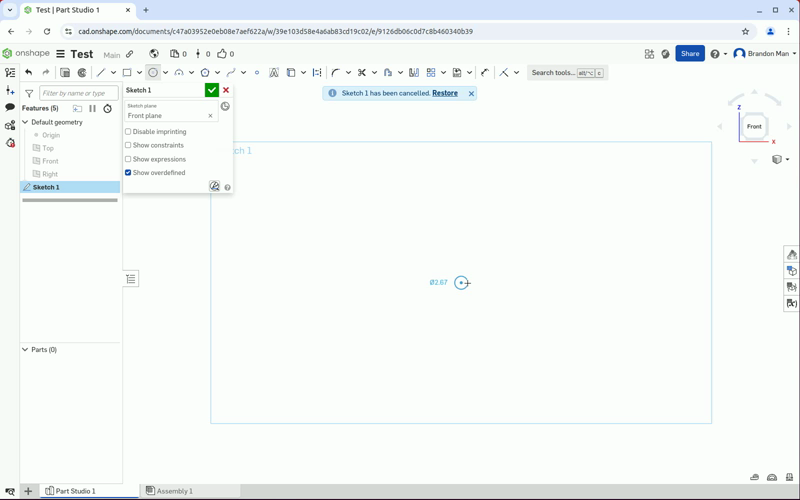
key(esc)
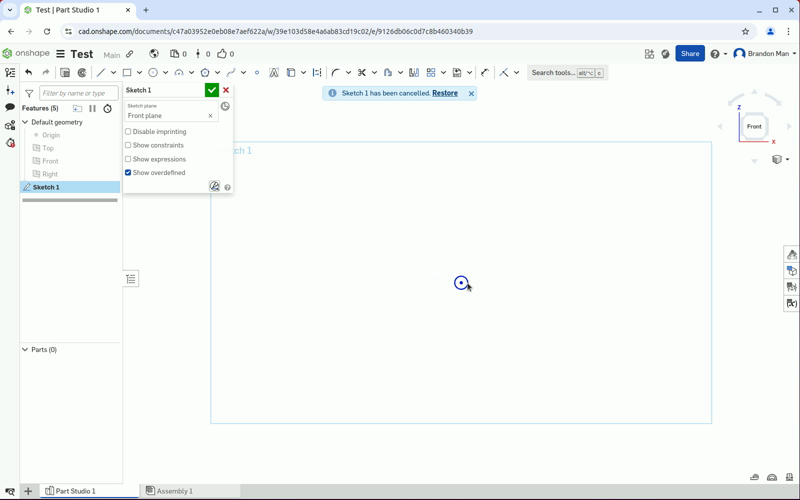
mouse_move(457, 281)
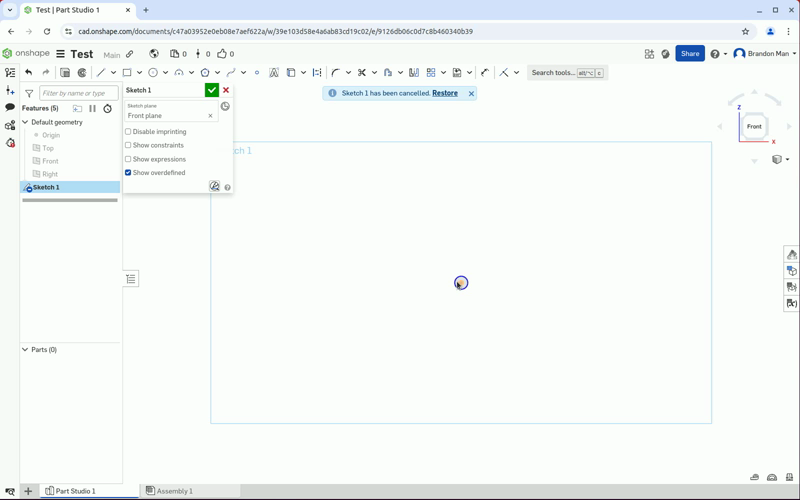
scroll(6)
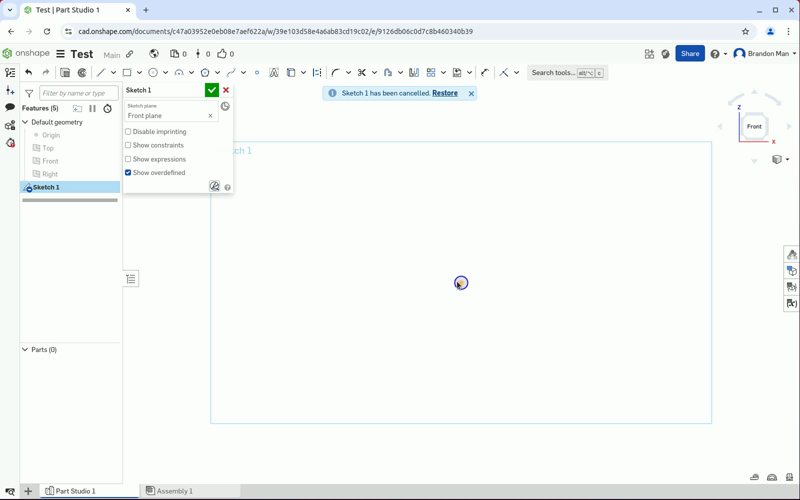
scroll(6)
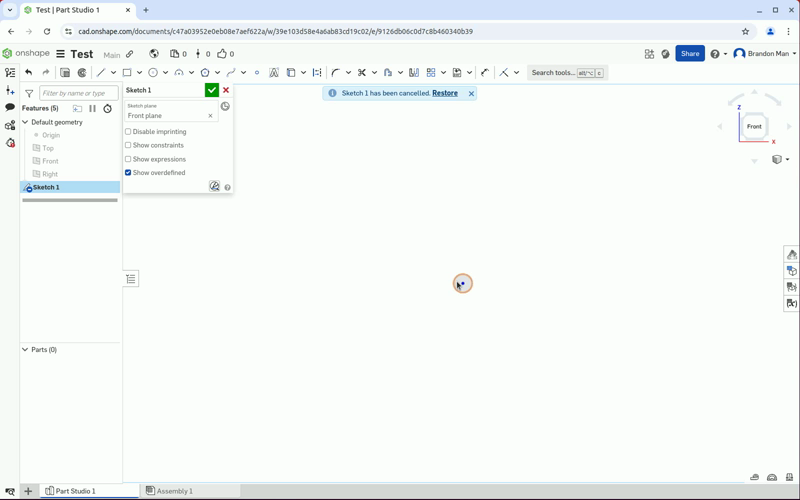
scroll(6)
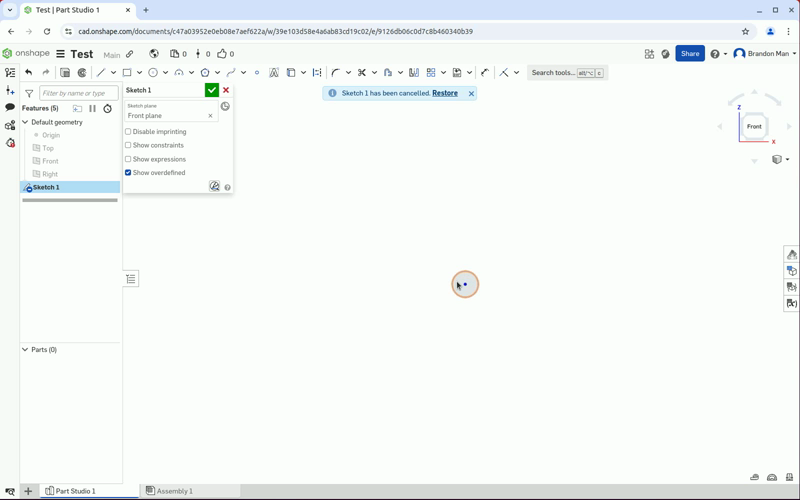
scroll(6)
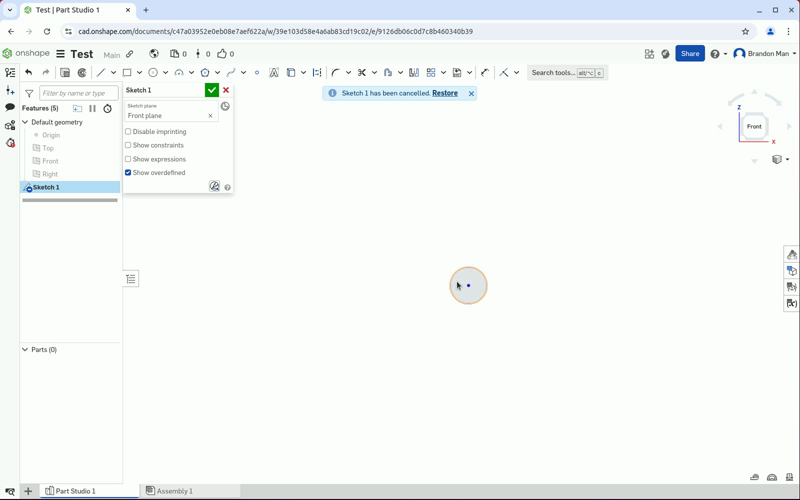
scroll(6)
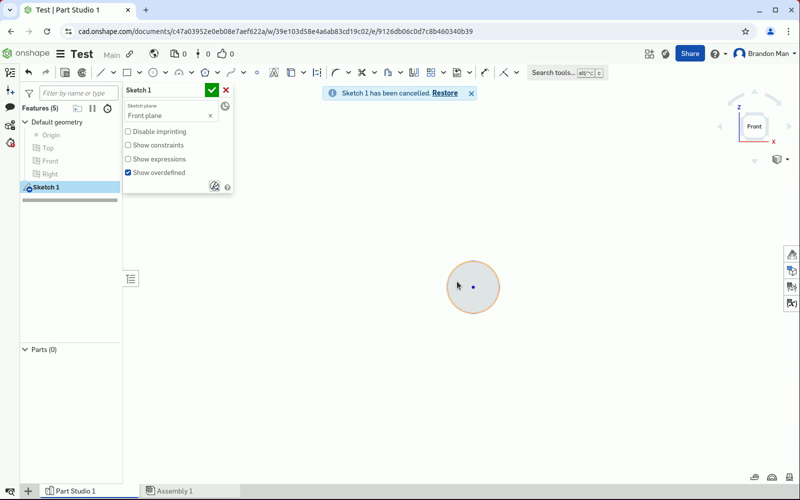
scroll(6)
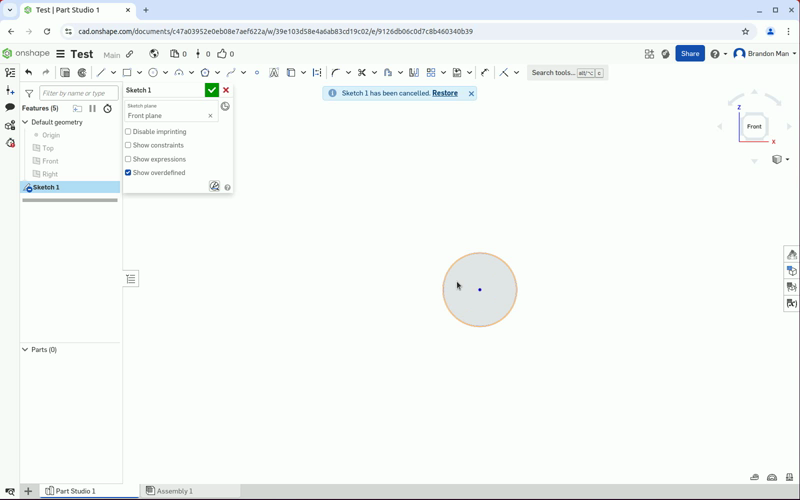
scroll(6)
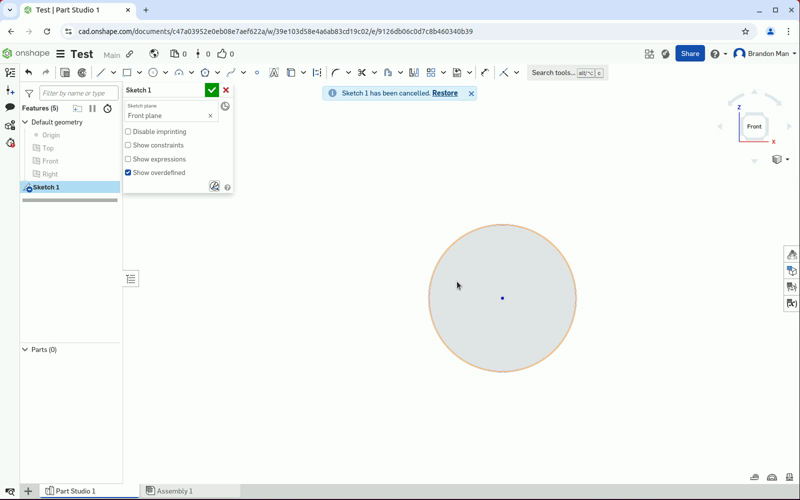
click(457, 281)
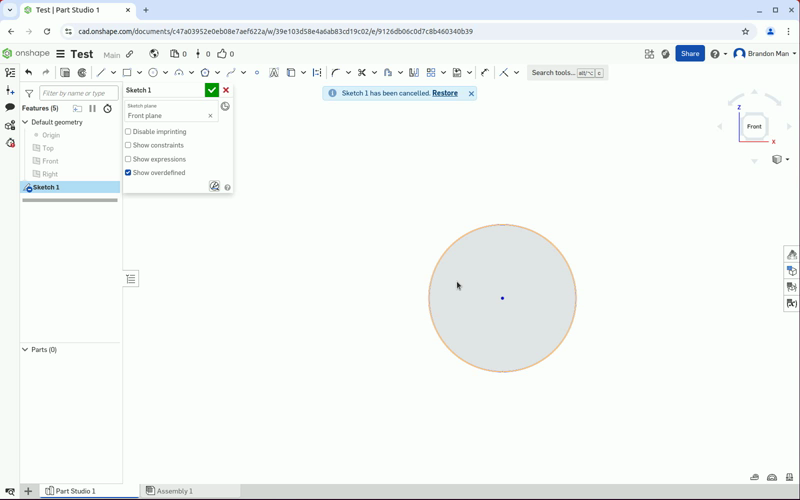
scroll(-6)
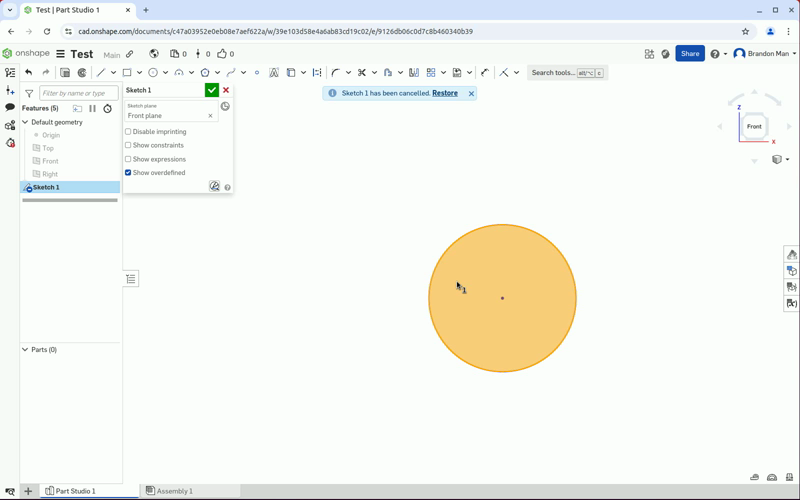
scroll(-6)
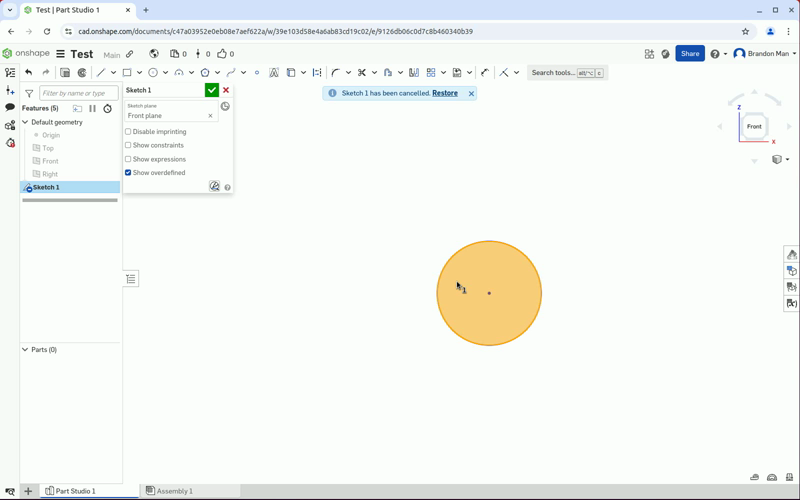
scroll(-6)
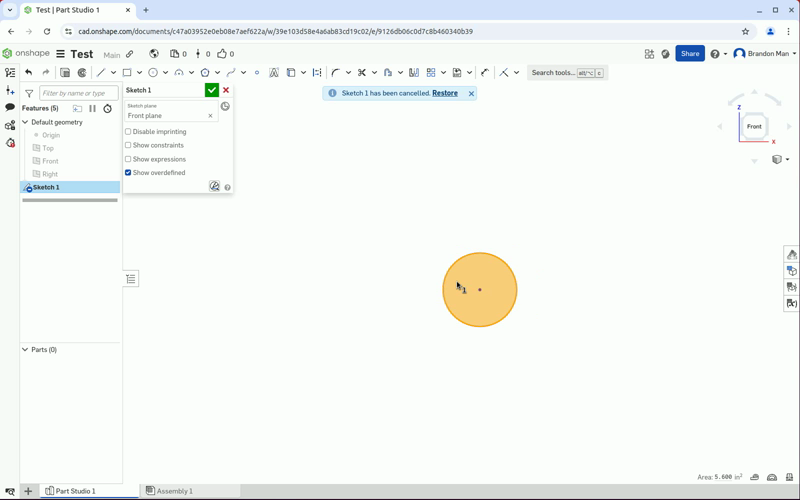
scroll(-6)
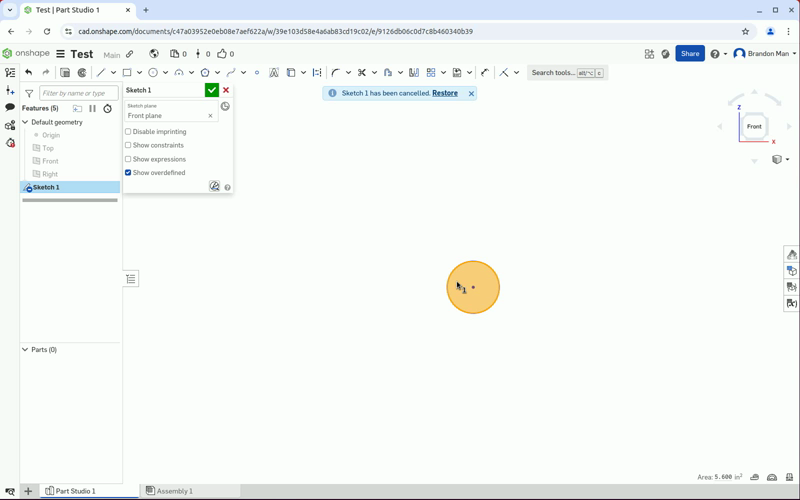
scroll(-6)
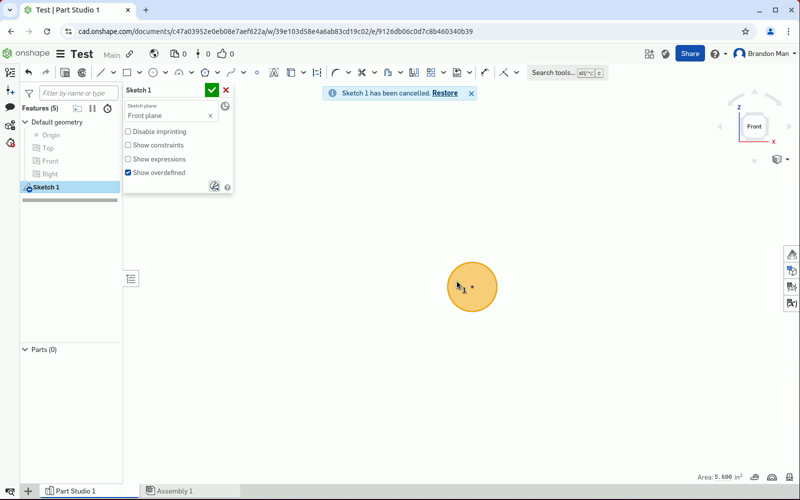
scroll(-6)
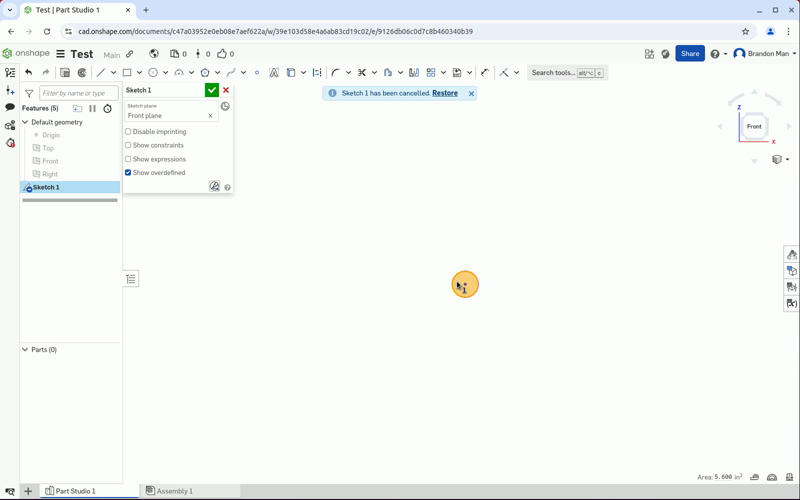
scroll(-6)
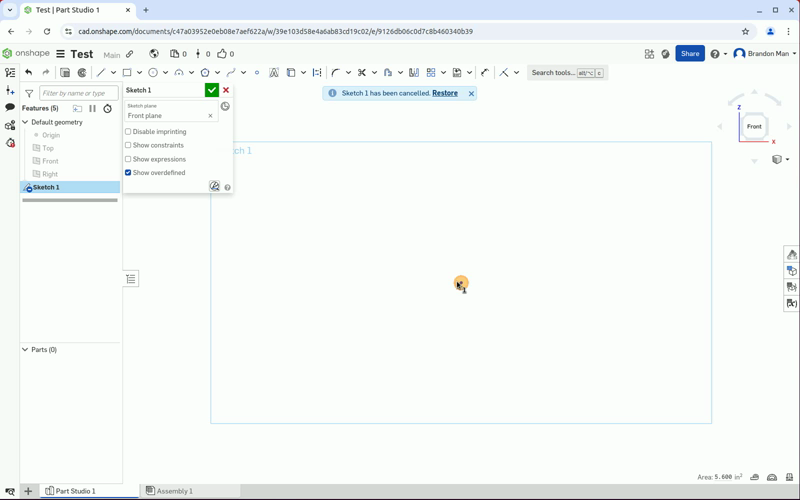
mouse_move(73, 352)
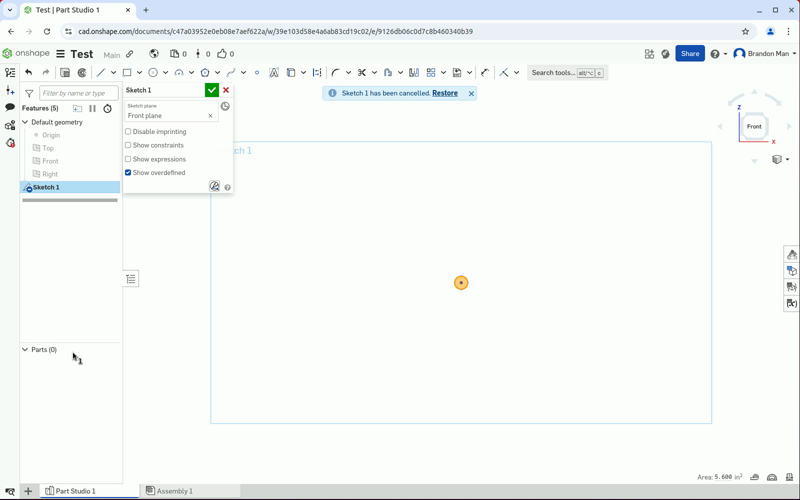
key(shift+y)
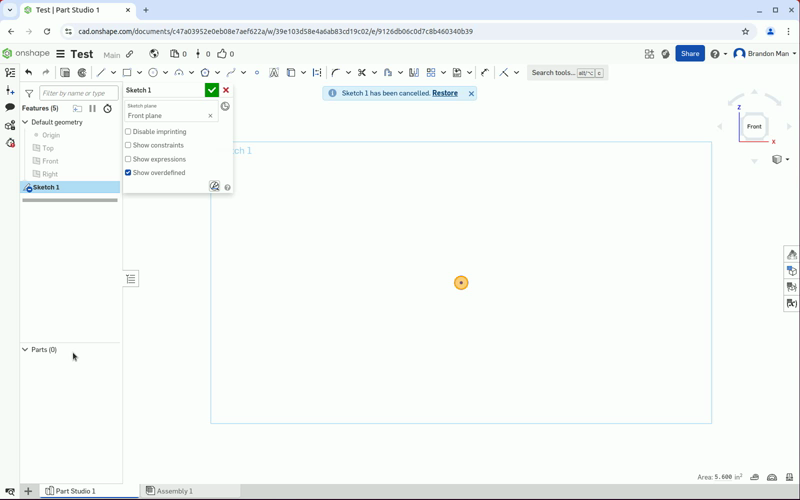
key(shift+e)
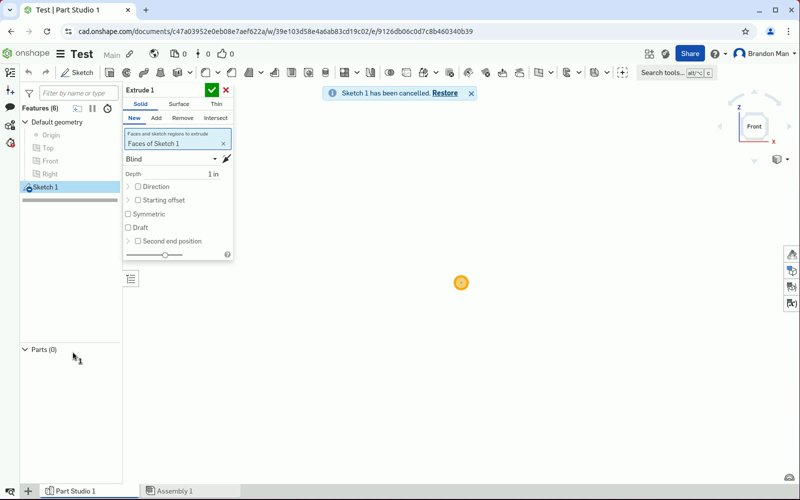
mouse_move(143, 106)
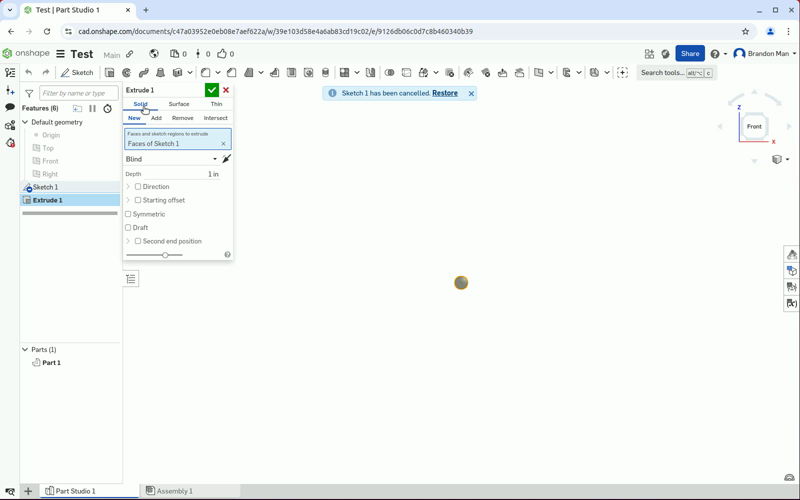
click(143, 106)
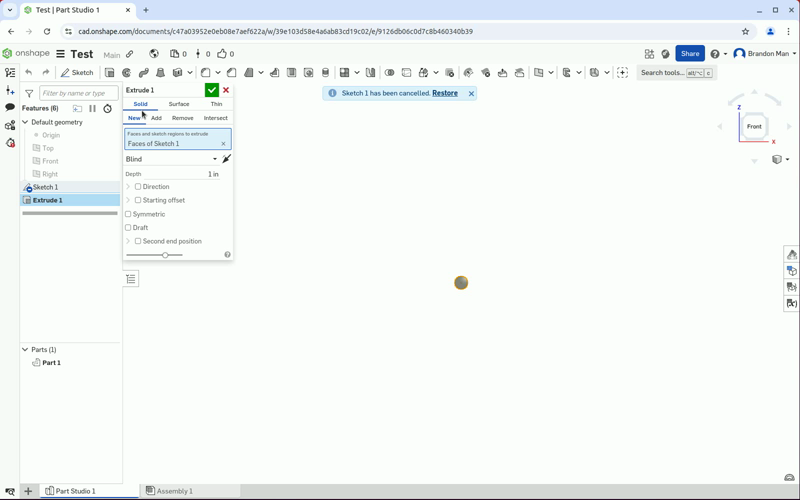
mouse_move(137, 120)
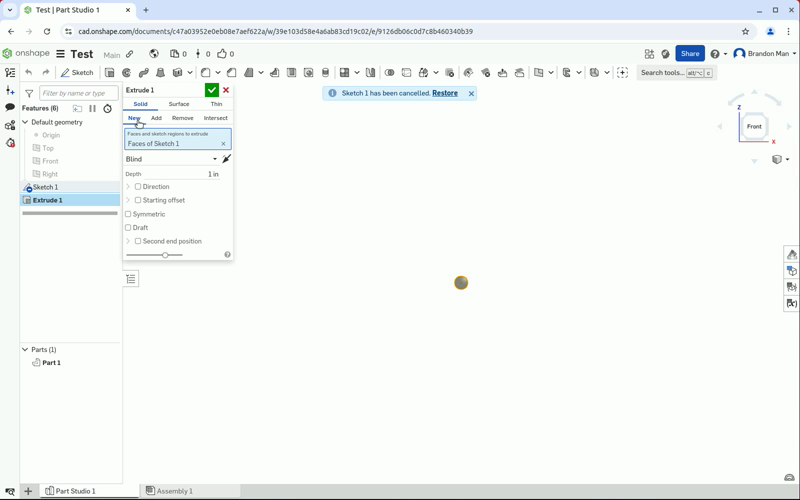
click(137, 120)
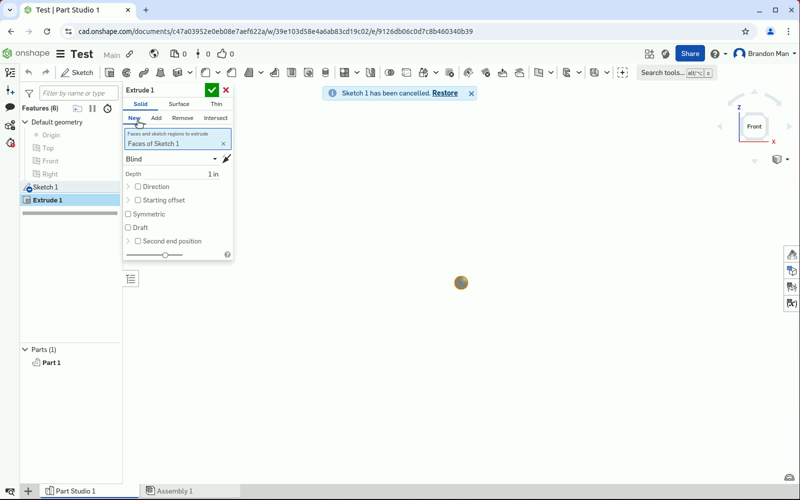
key(tab, 4)
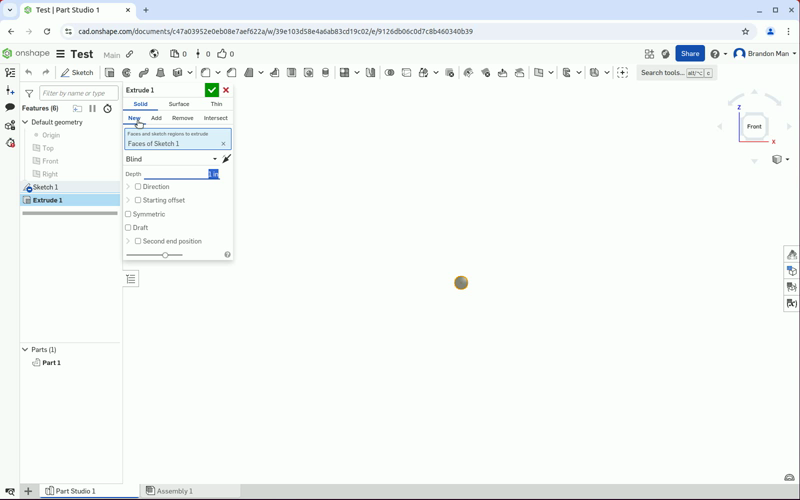
text(13.48)
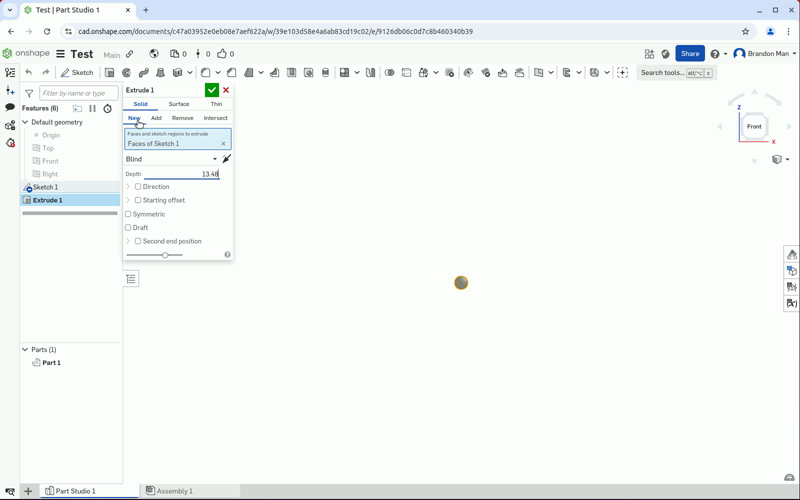
key(enter)
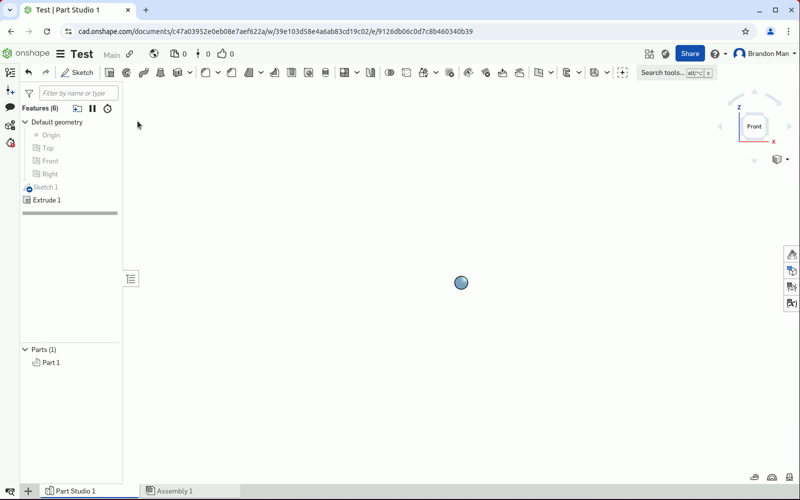
key(shift+h)
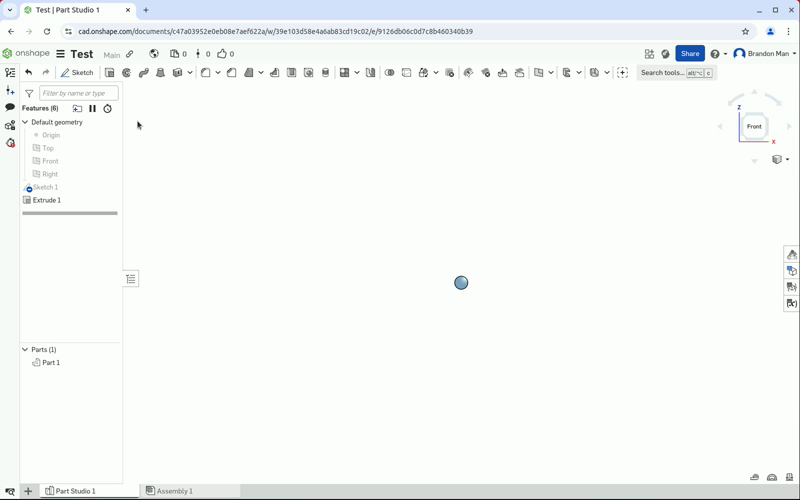
key(shift+h)
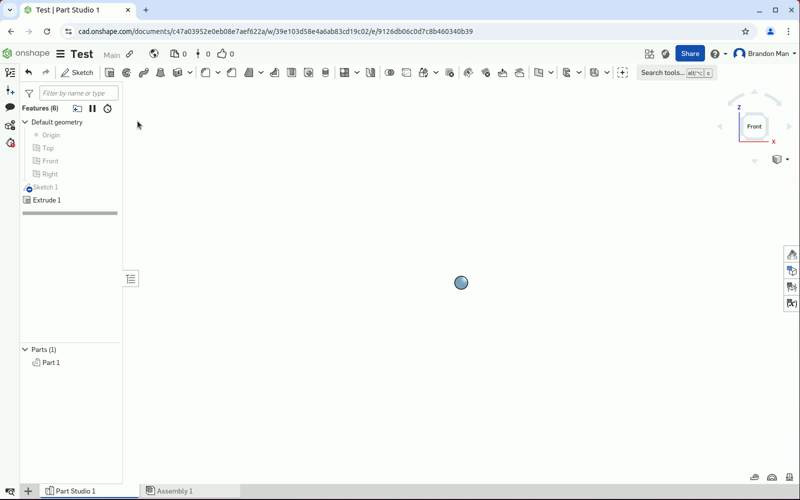
mouse_move(73, 189)
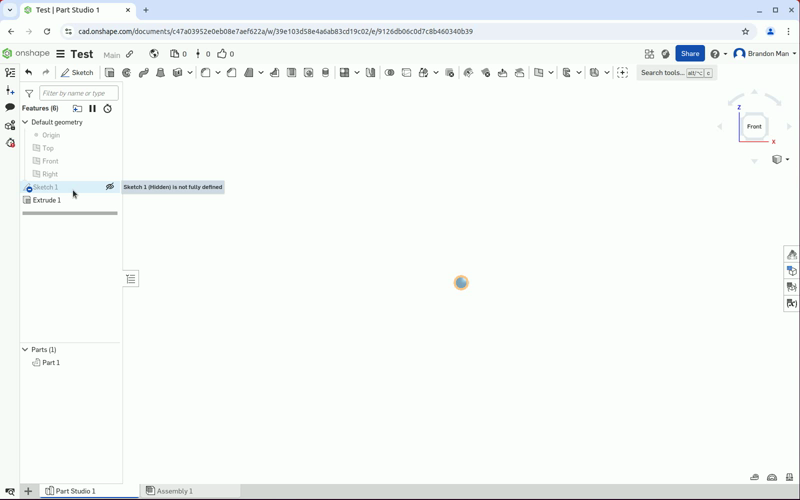
click(73, 189)
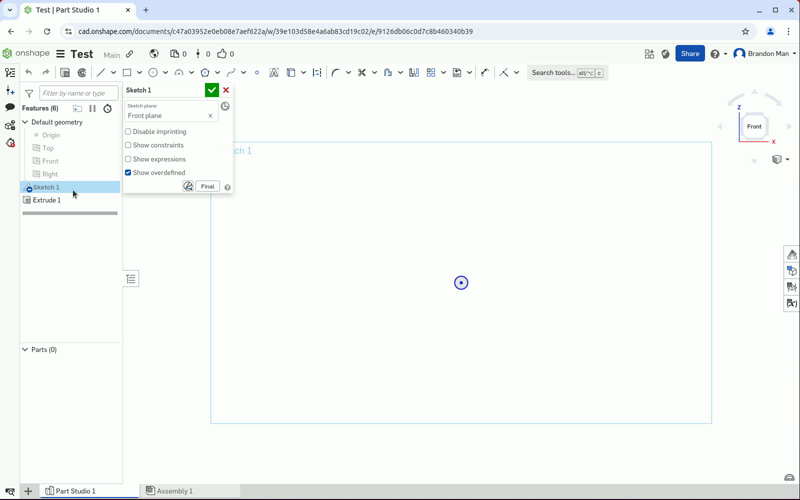
mouse_move(229, 92)
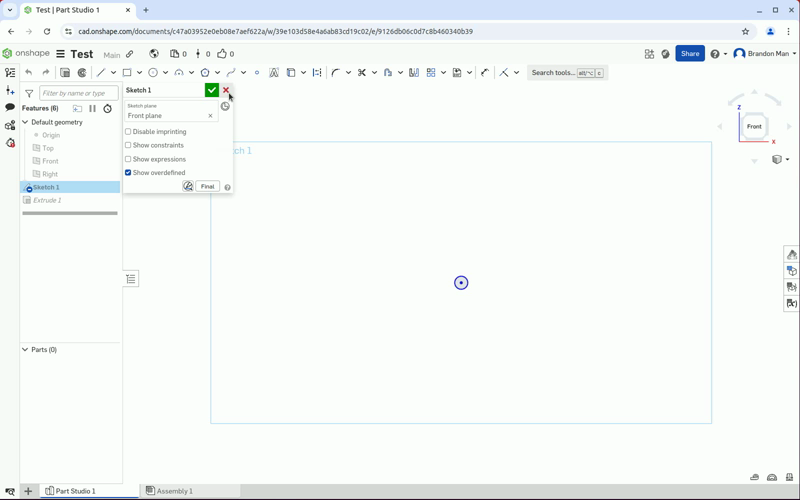
click(229, 92)
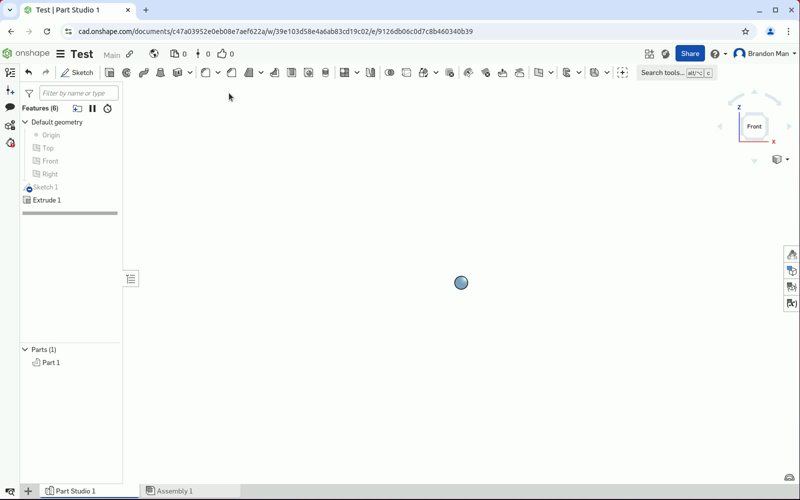
mouse_move(73, 352)
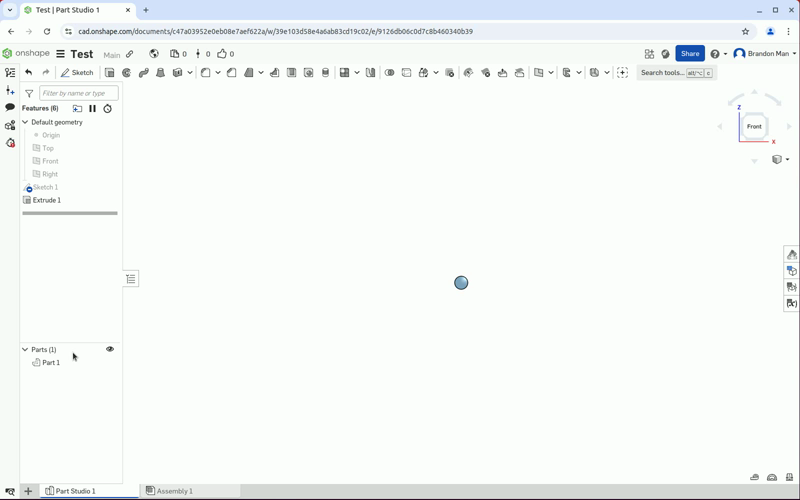
key(y)
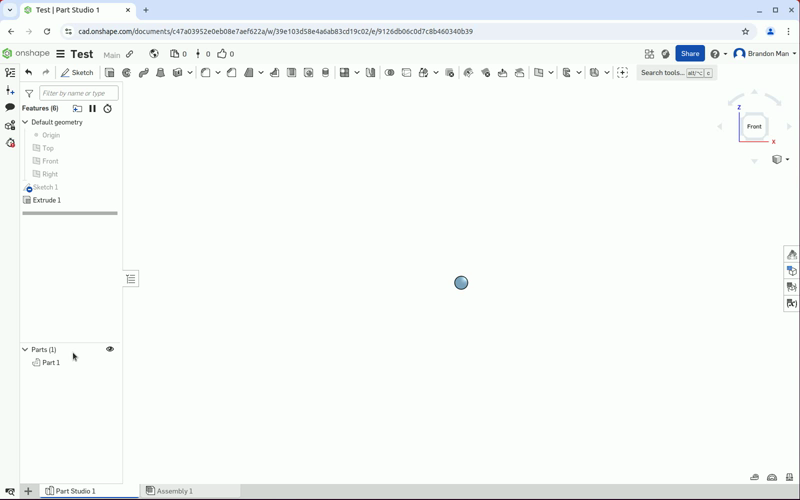
key(shift+p)
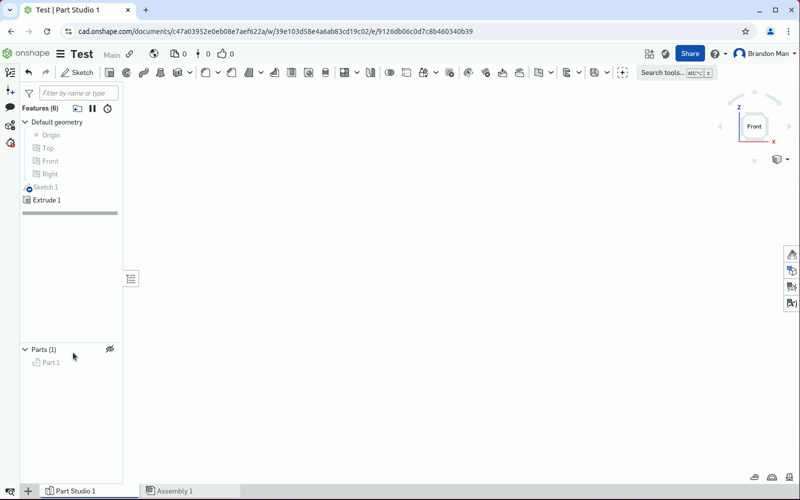
key(space)
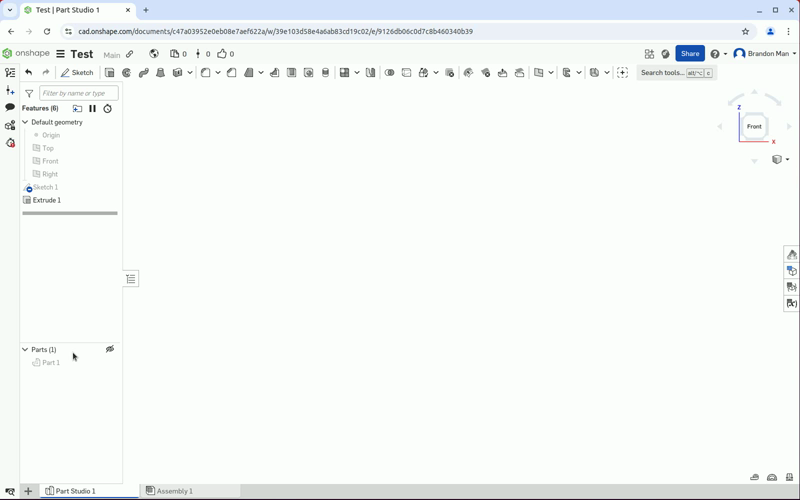
key_down(shift)
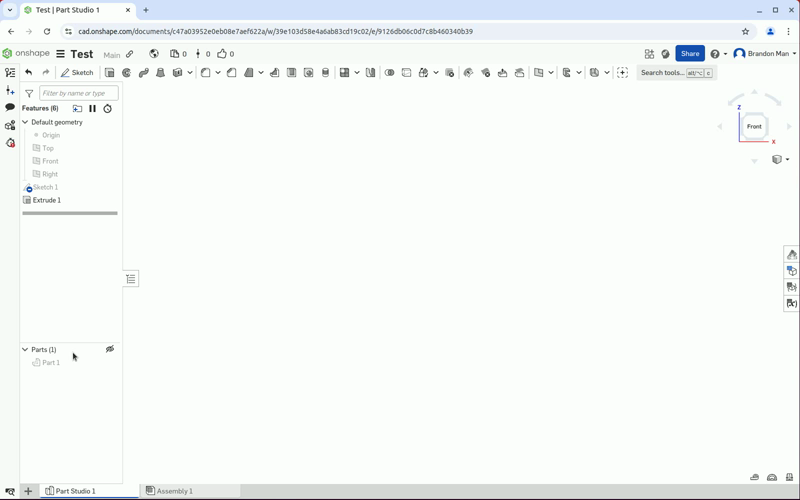
key(left)
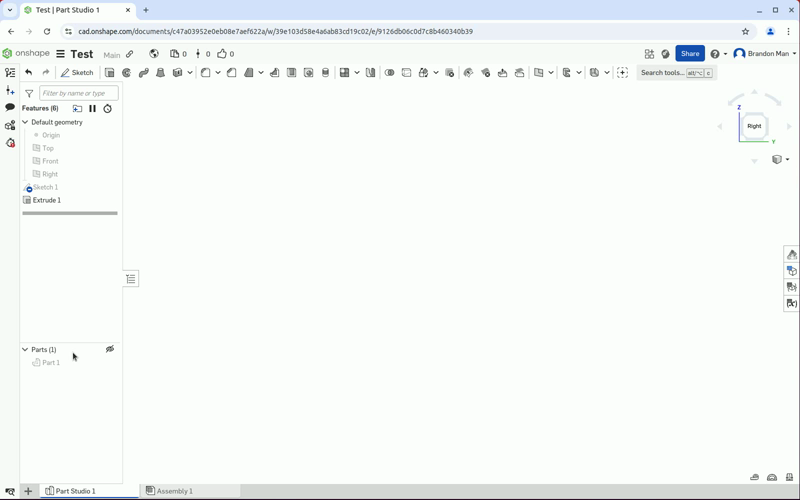
key_up(shift)
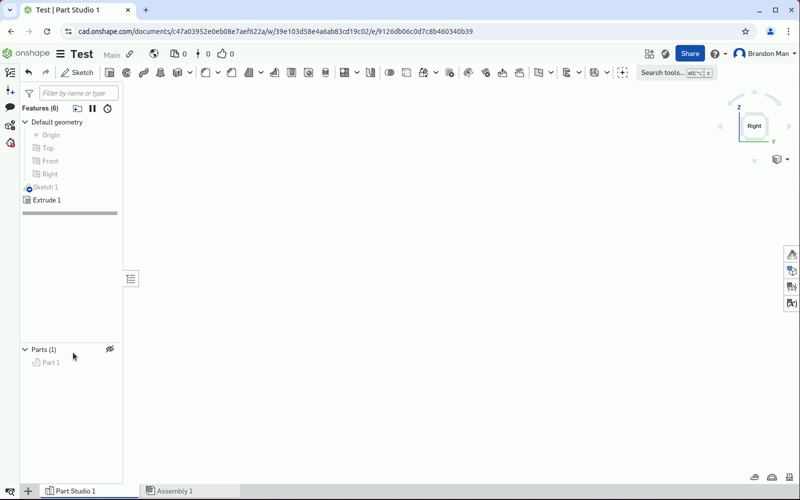
mouse_move(73, 352)
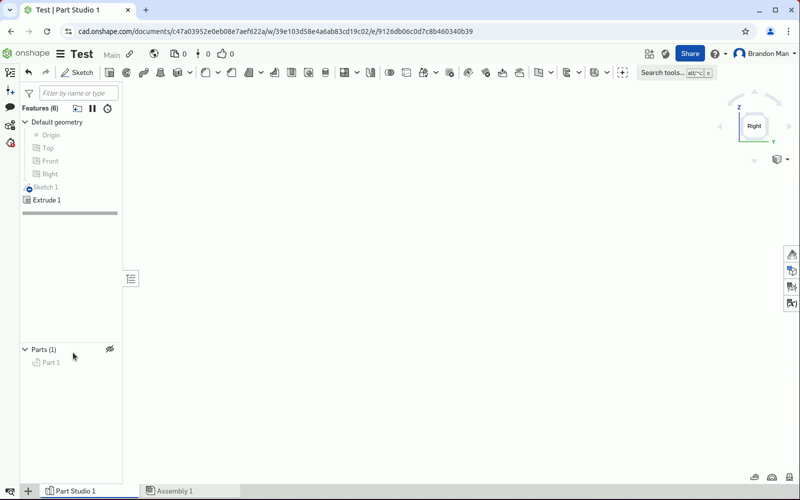
key(shift+y)
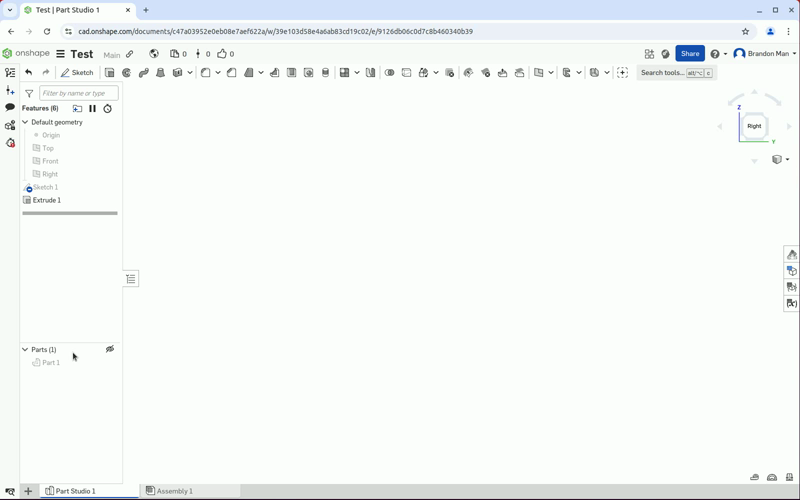
key(shift+s)
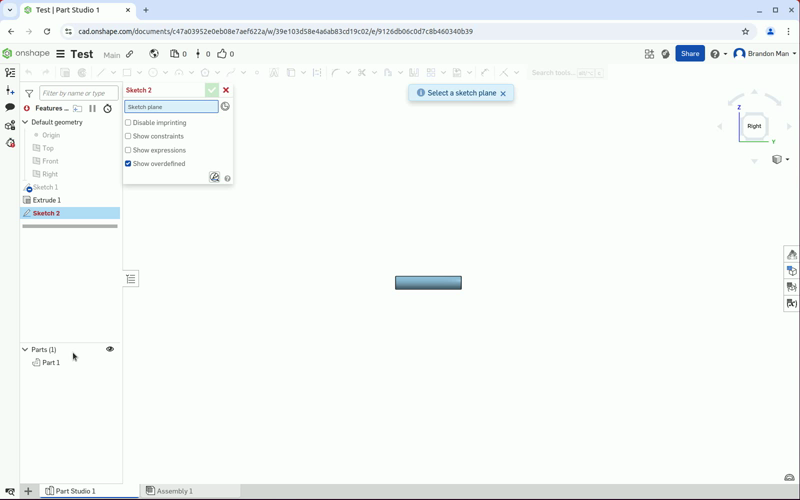
mouse_move(73, 176)
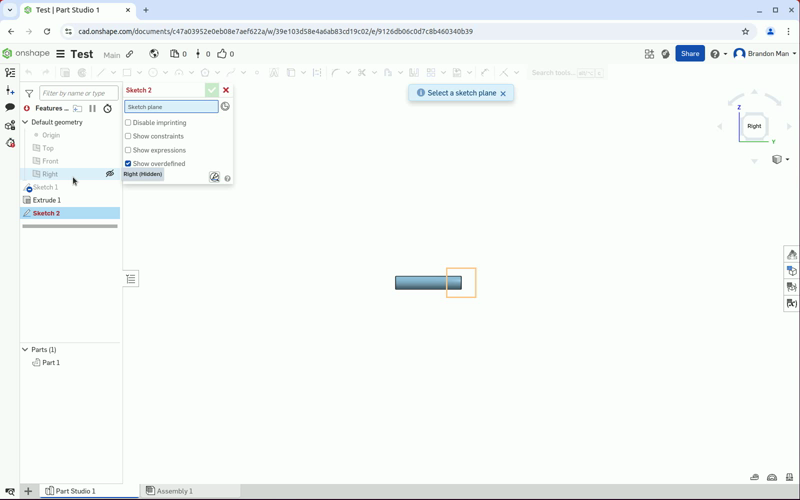
click(73, 176)
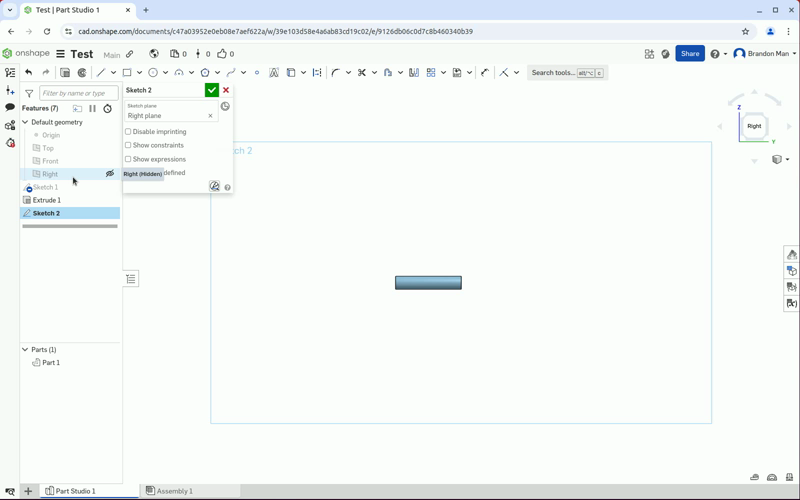
mouse_move(73, 352)
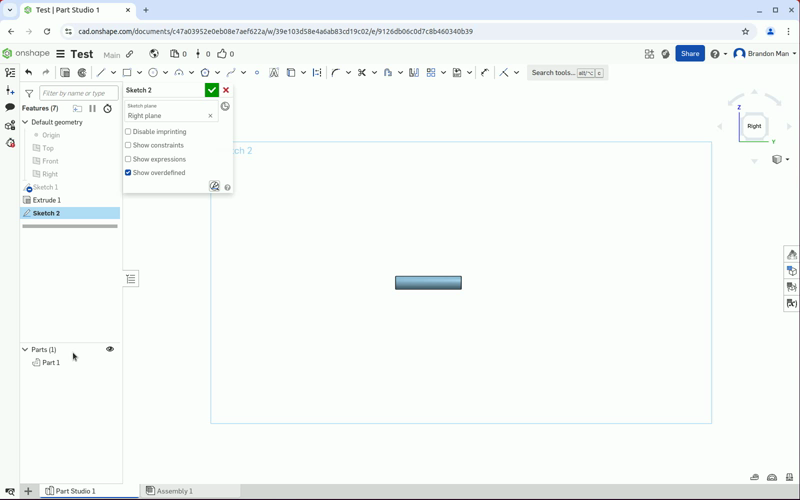
key(y)
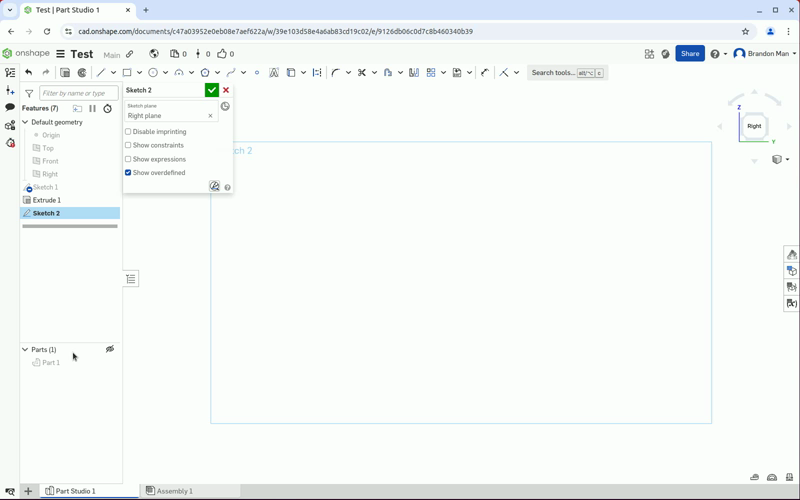
key(c)
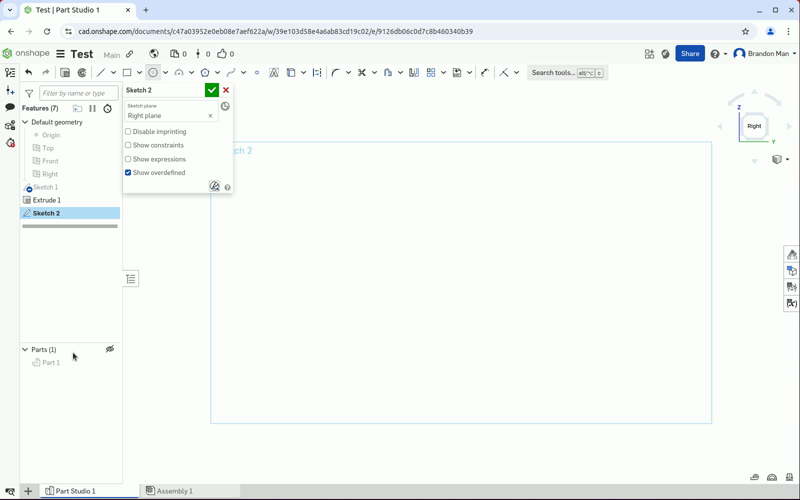
key_down(shift)
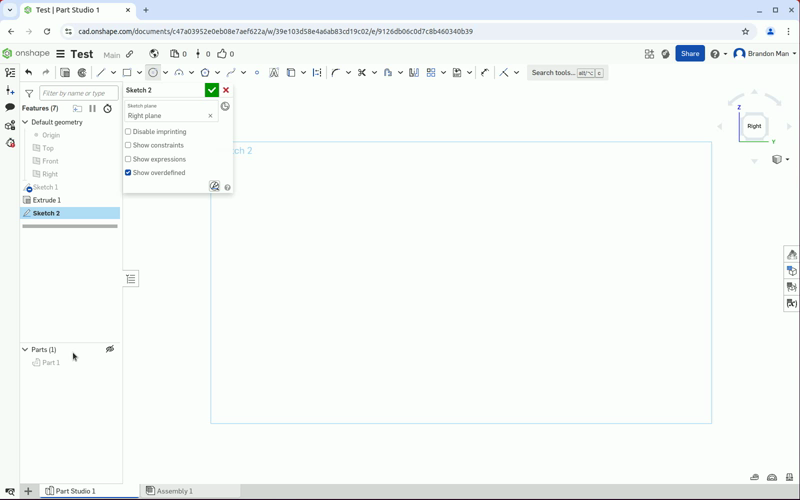
mouse_move(395, 282)
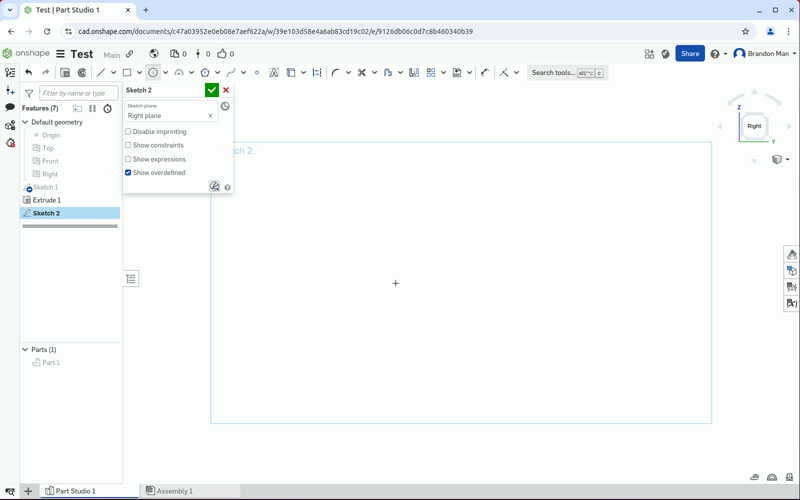
click(395, 282)
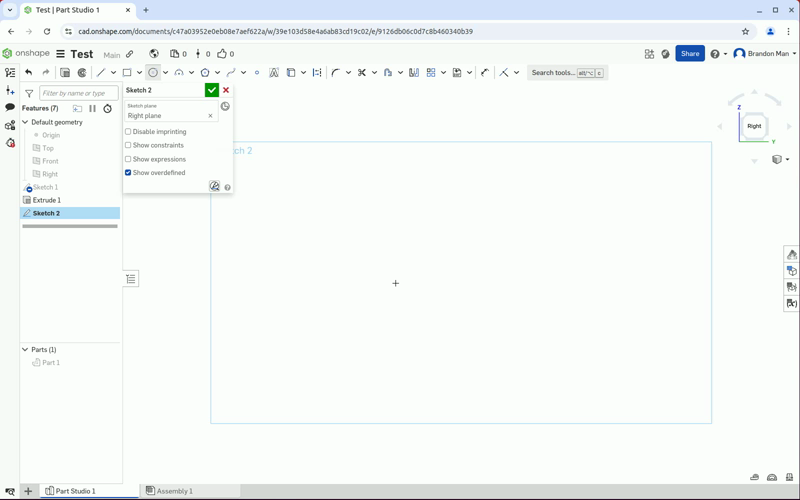
key_up(shift)
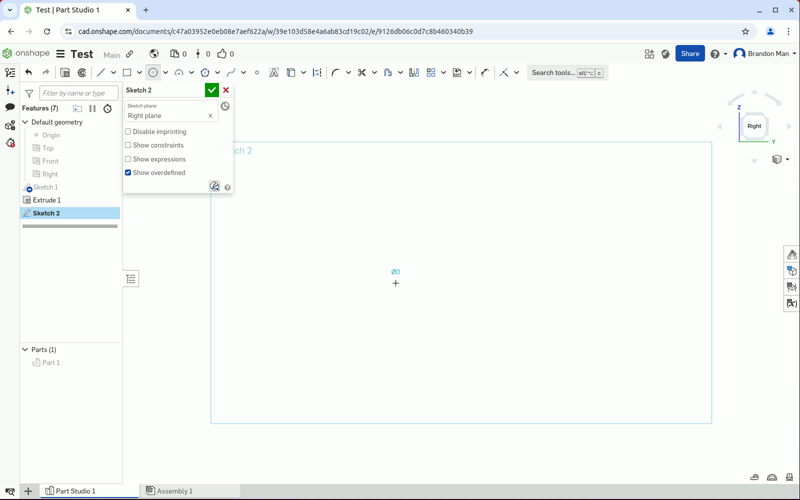
mouse_move(443, 282)
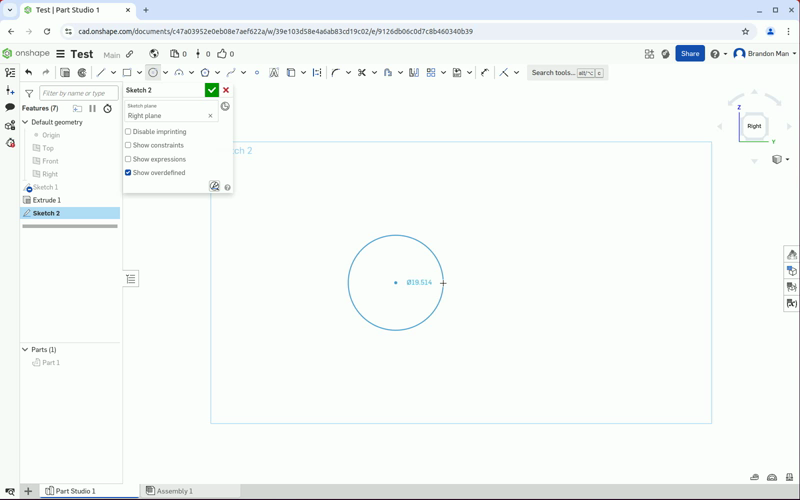
click(443, 282)
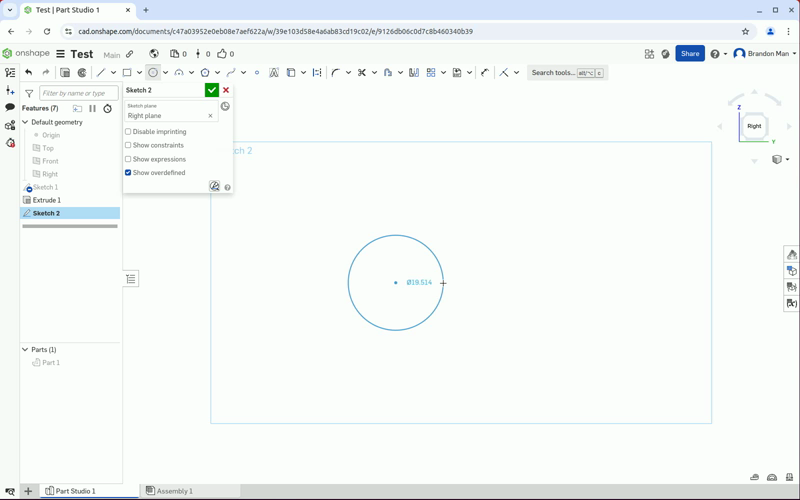
key(esc)
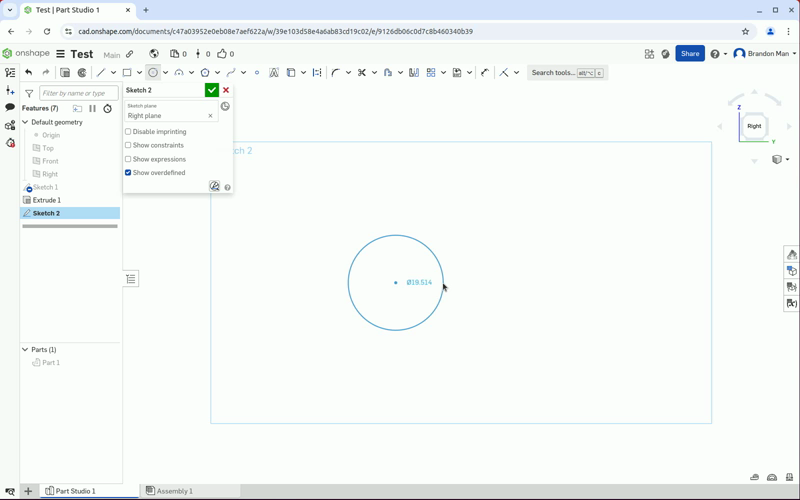
mouse_move(358, 271)
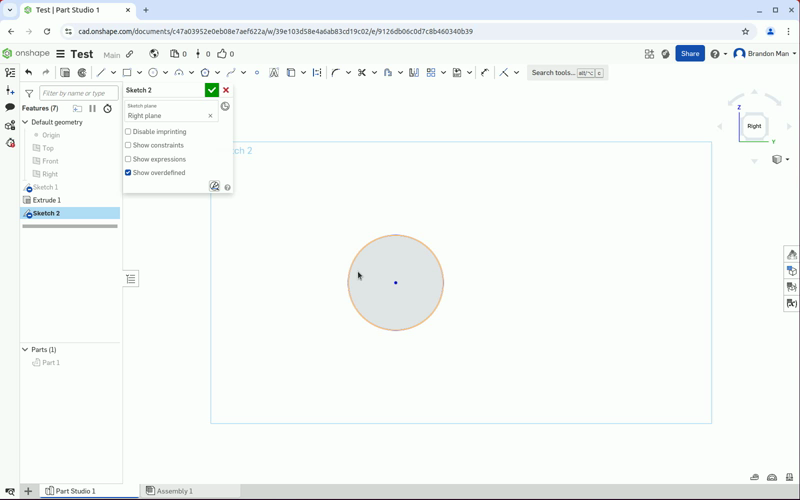
click(358, 271)
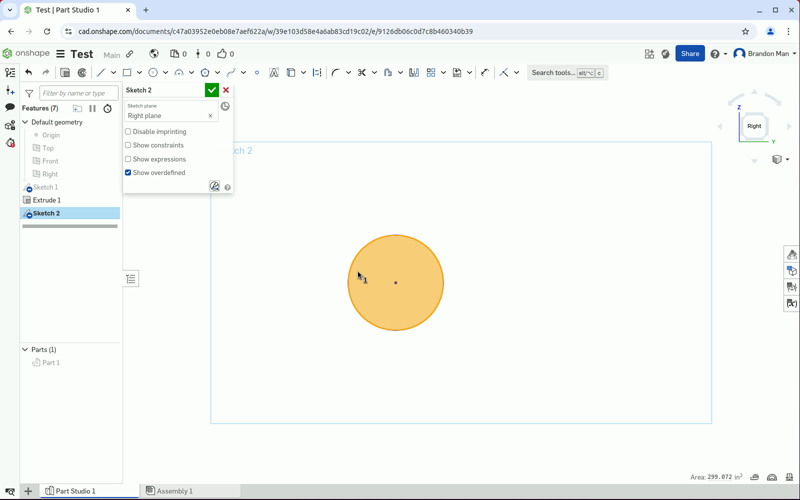
mouse_move(73, 352)
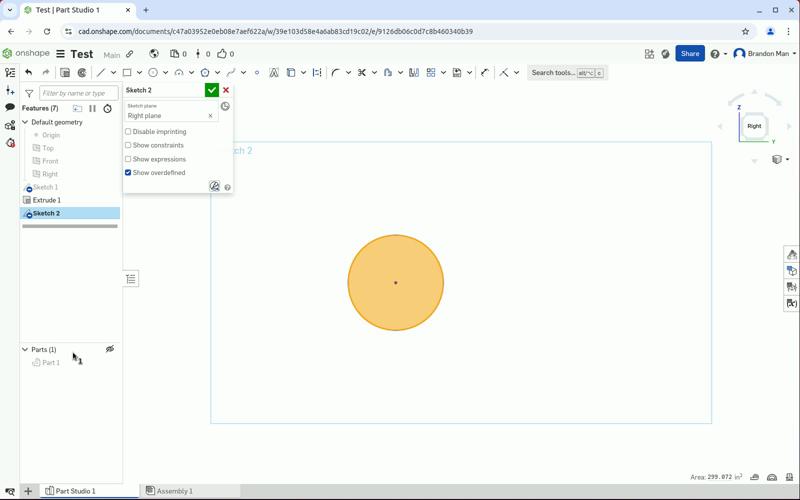
key(shift+y)
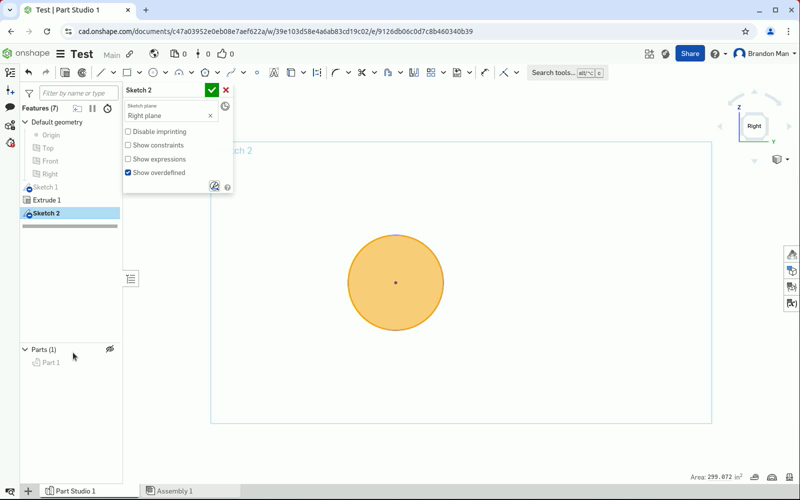
key(shift+e)
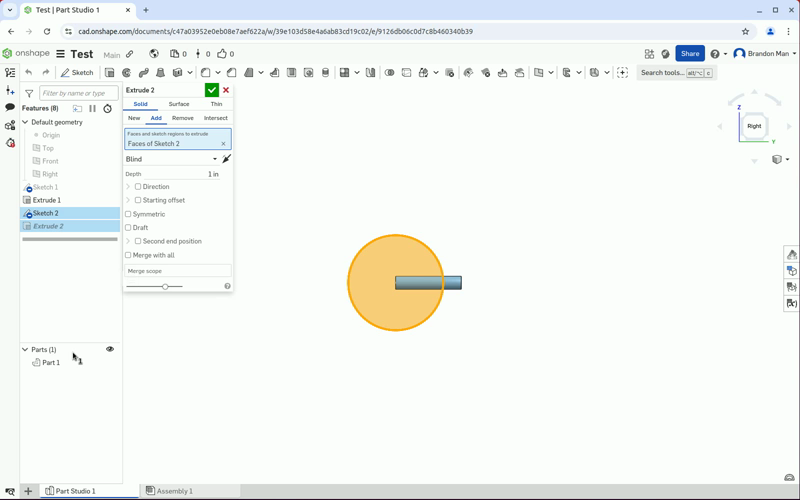
mouse_move(143, 106)
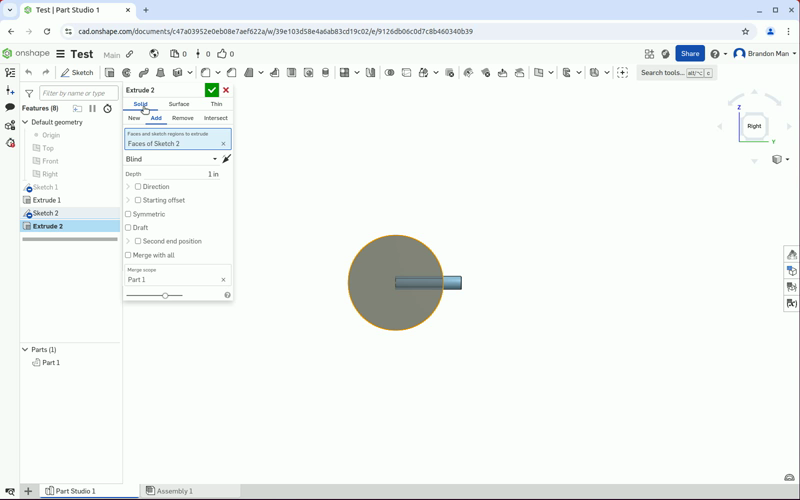
click(143, 106)
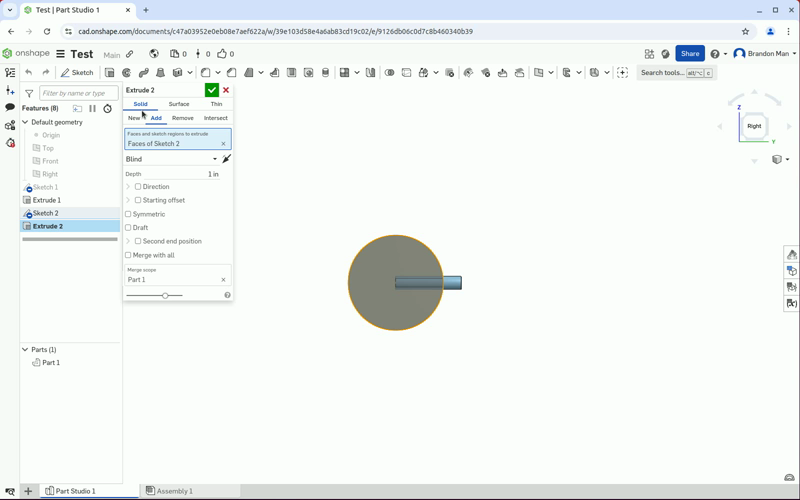
mouse_move(137, 120)
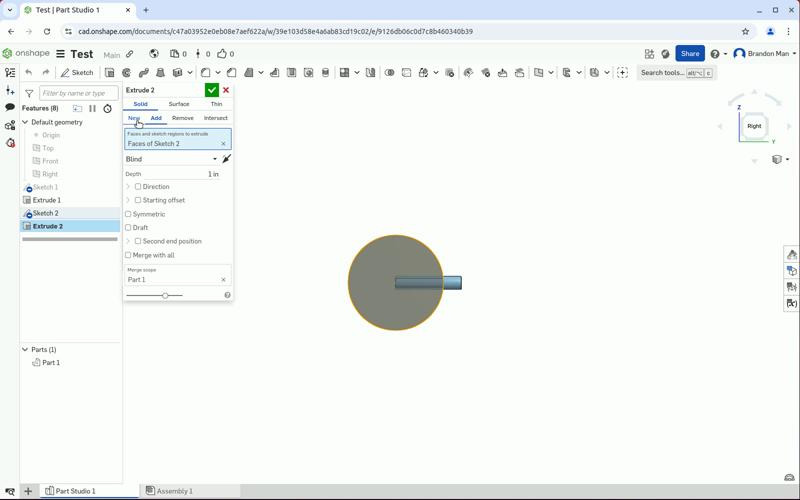
click(137, 120)
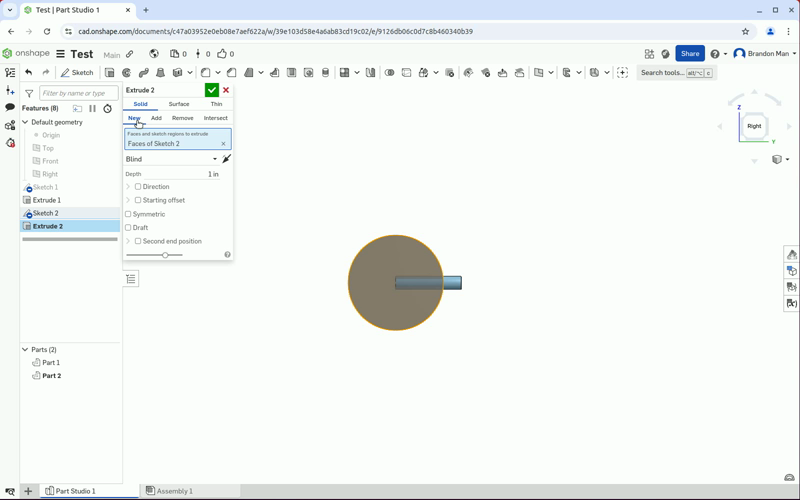
key(tab, 4)
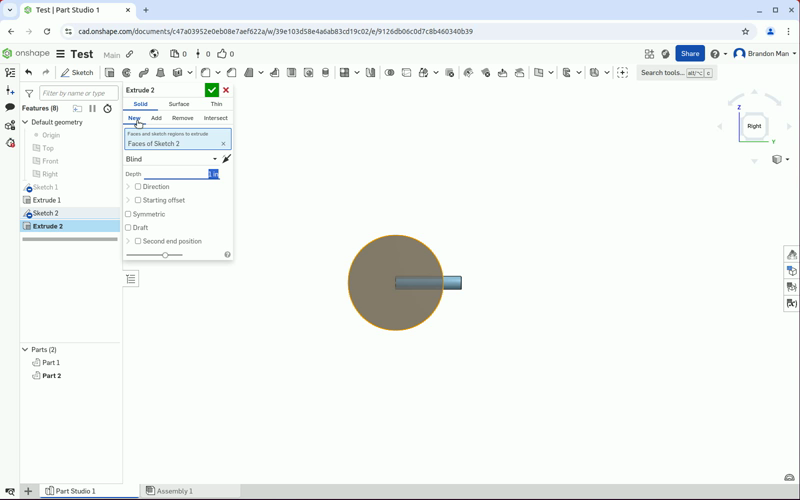
text(3.37)
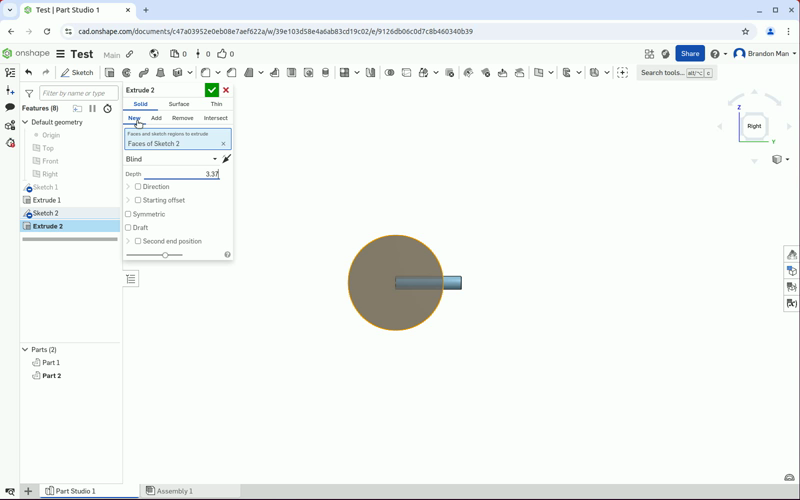
key(tab, 3)
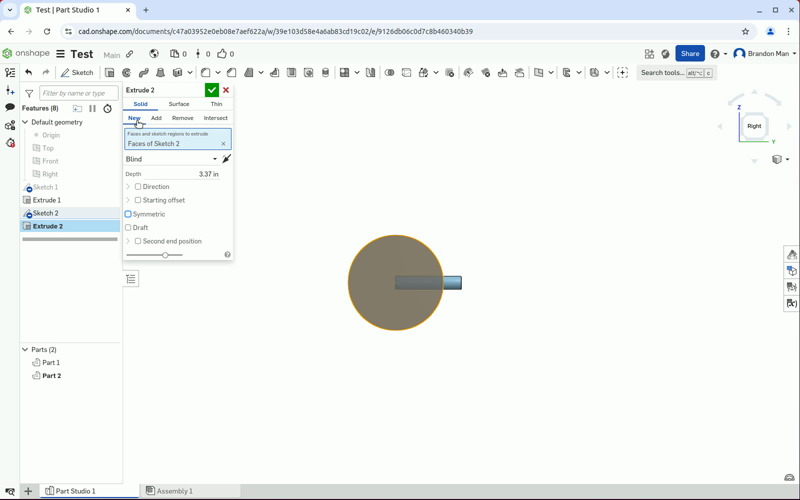
key(space)
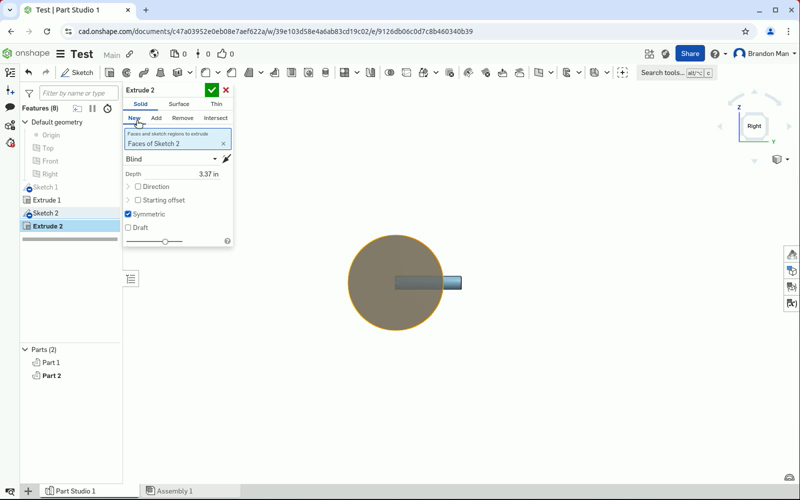
key(enter)
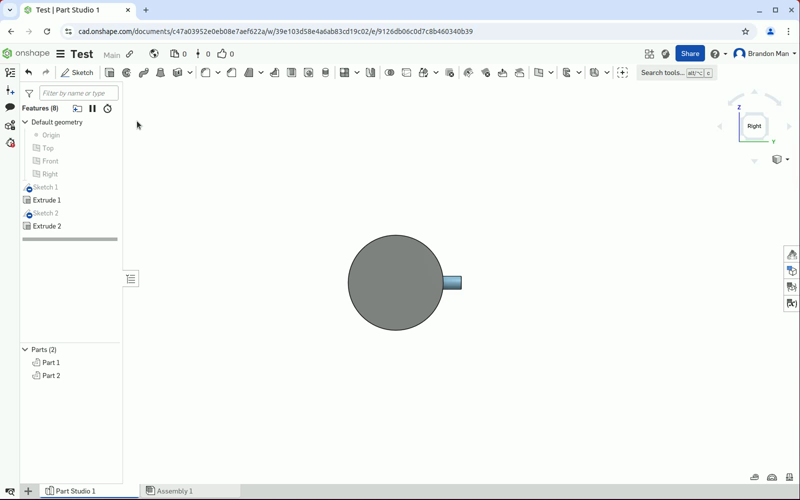
key(shift+h)
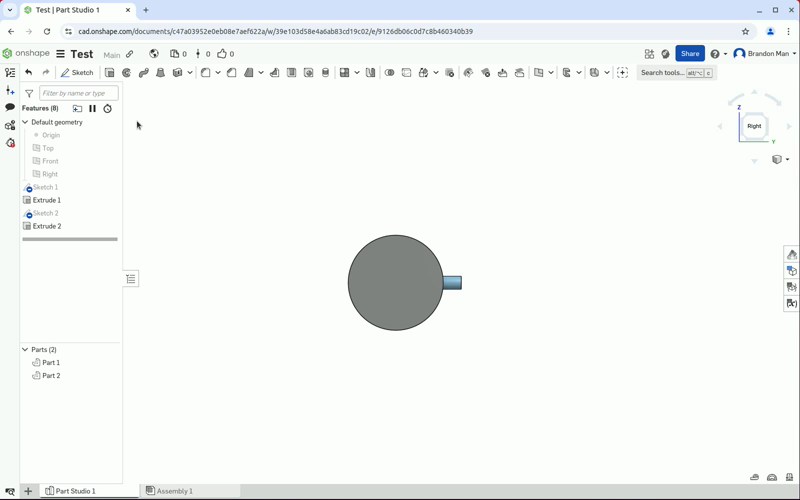
key(shift+h)
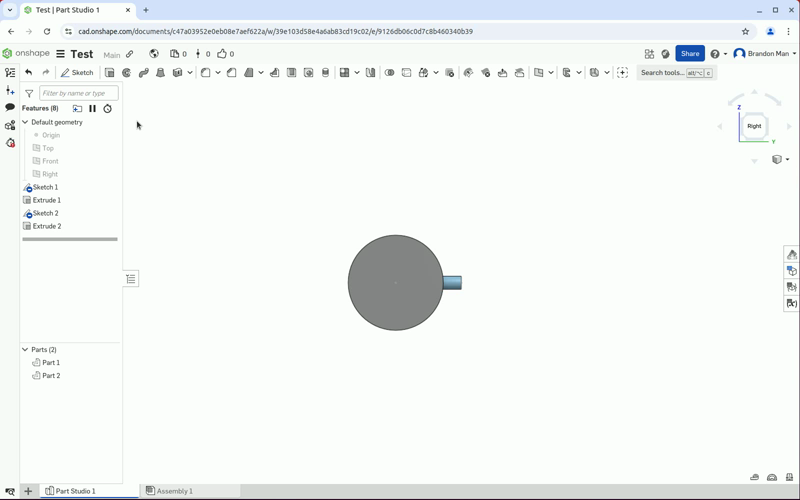
key(shift+7)
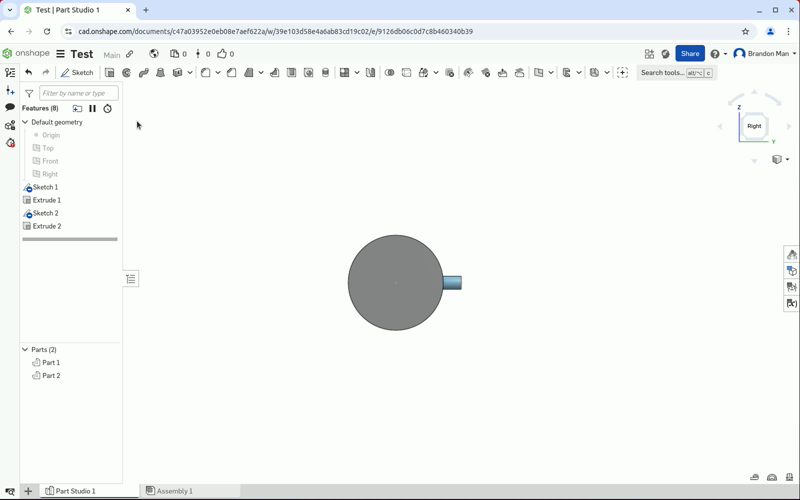
key(right, 2)
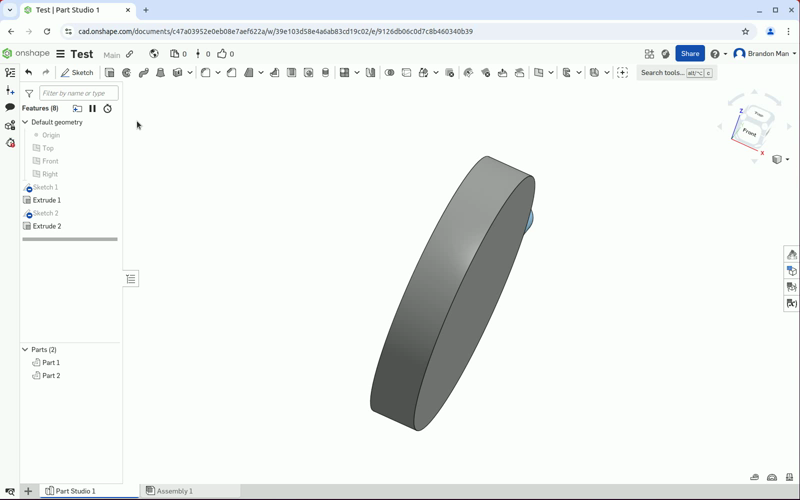
key(down, 2)
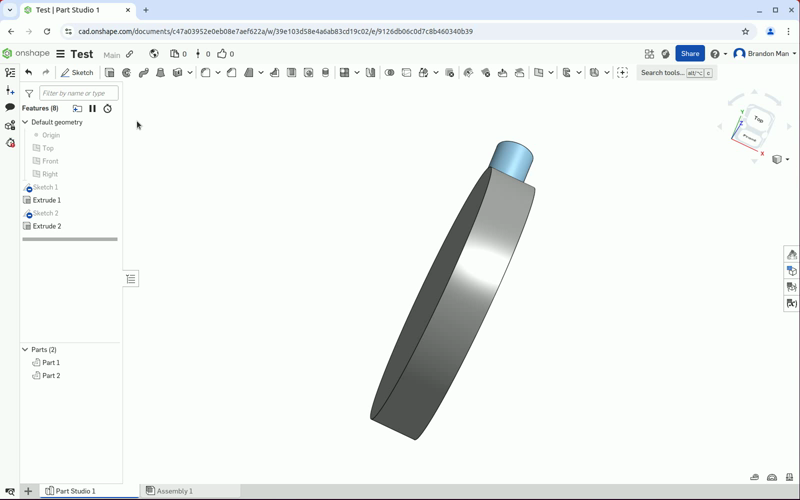
key(up, 2)
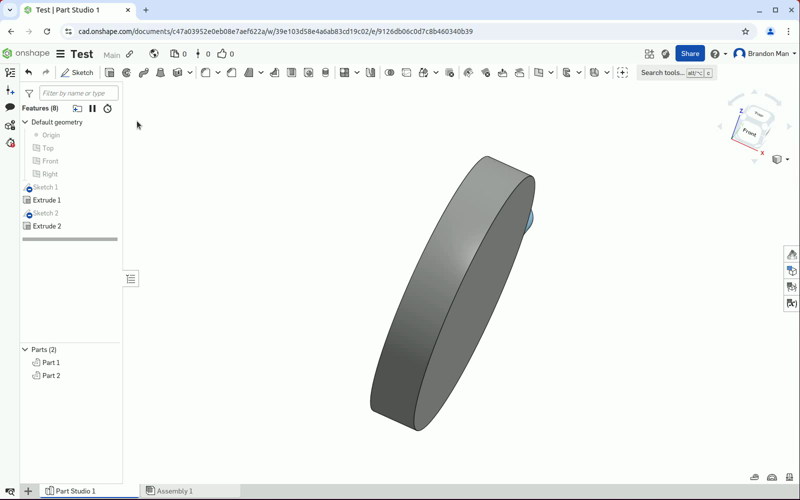
key(left, 2)
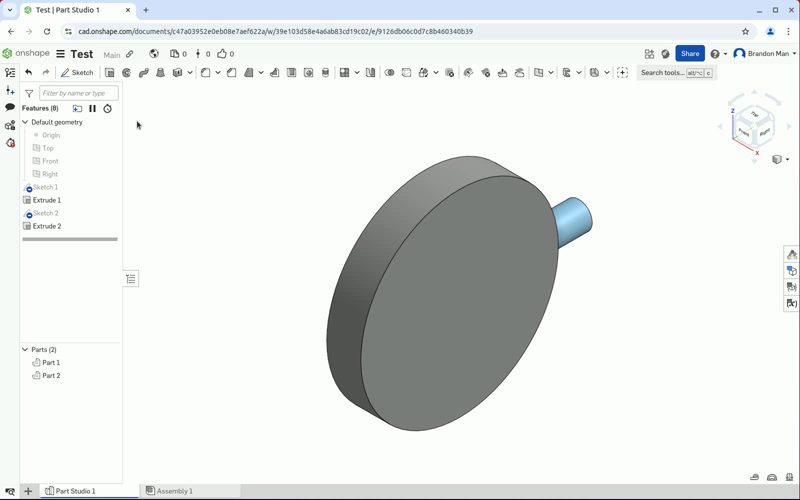
mouse_move(73, 189)
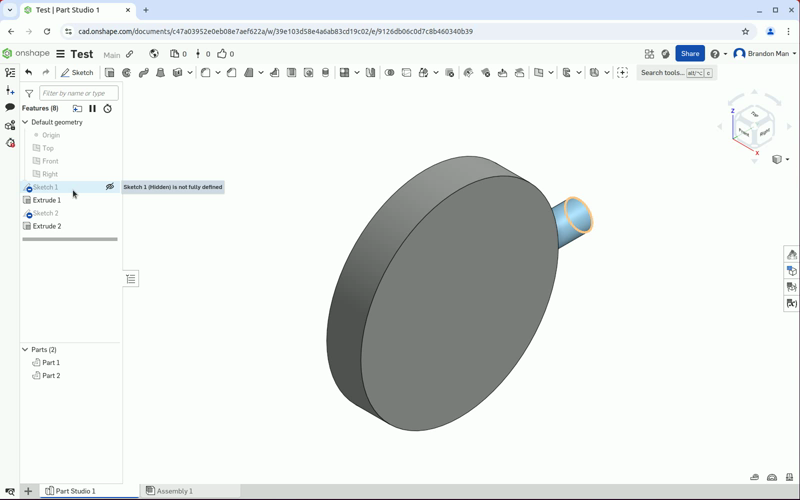
click(73, 189)